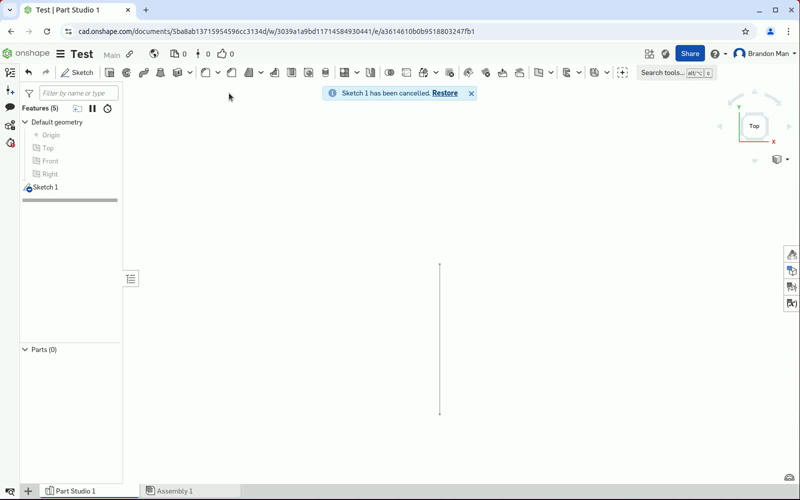
key(shift+h)
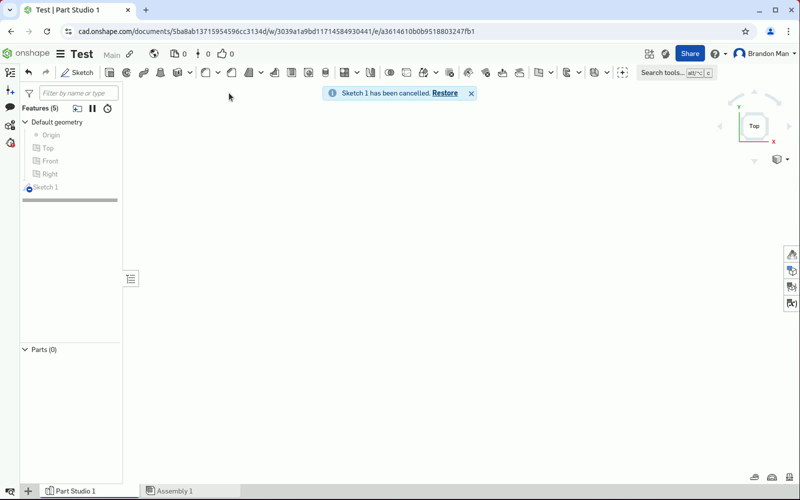
mouse_move(73, 352)
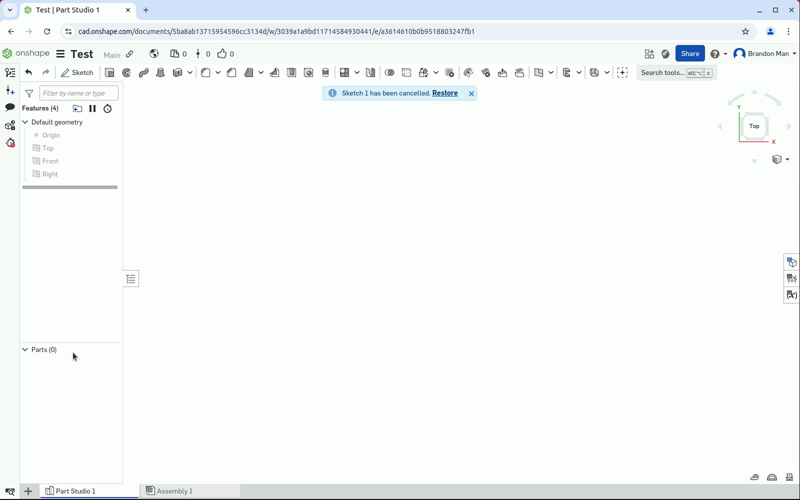
key(y)
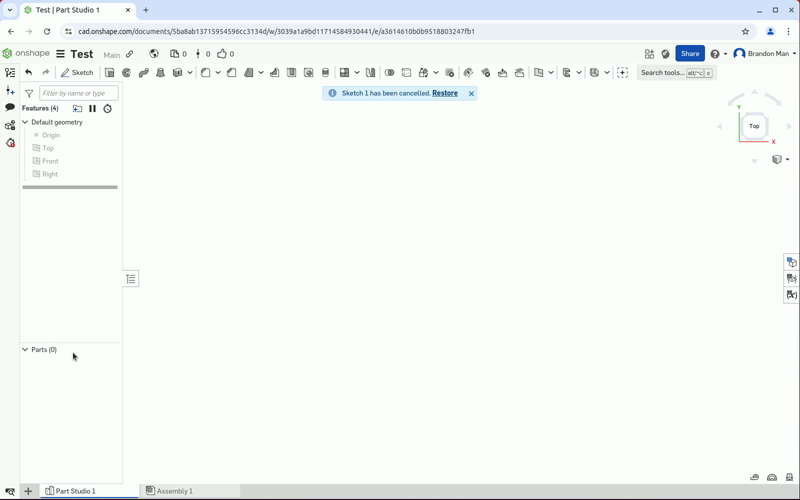
key(shift+p)
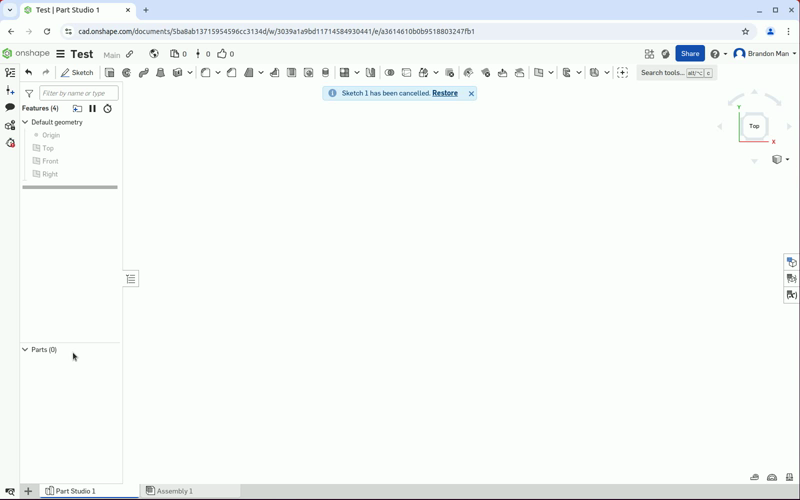
key(space)
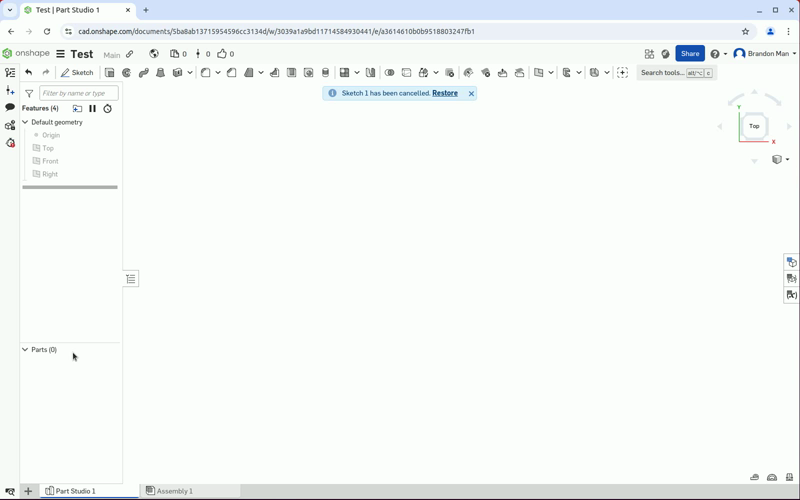
key_down(shift)
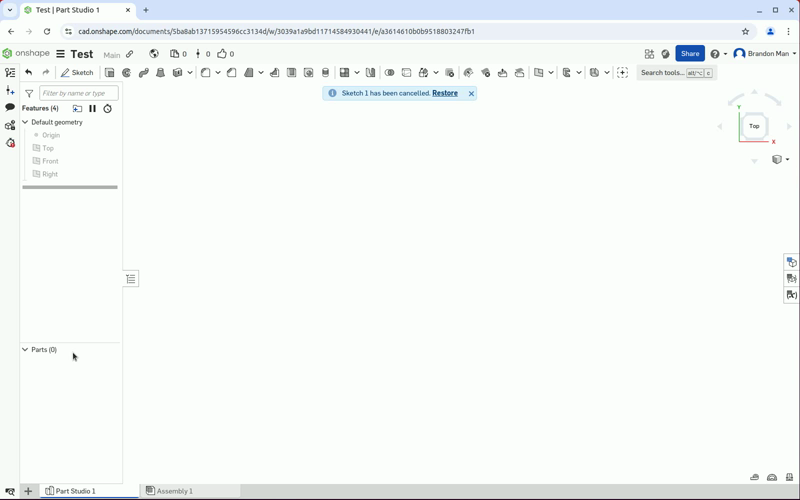
key(up)
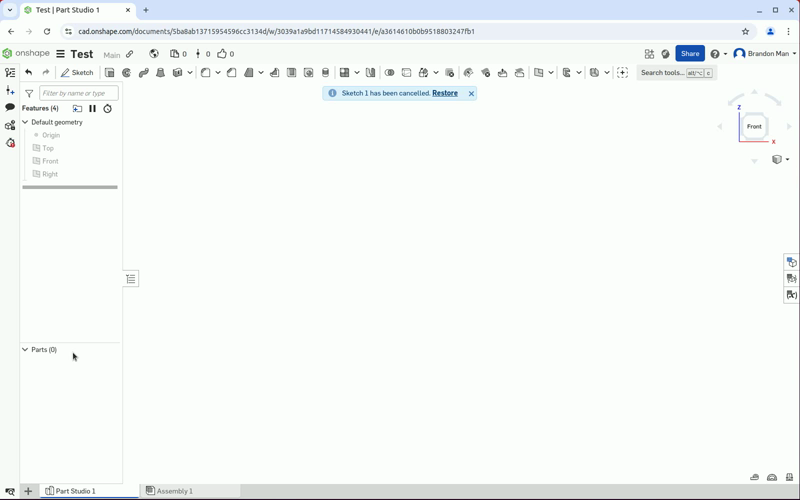
key_up(shift)
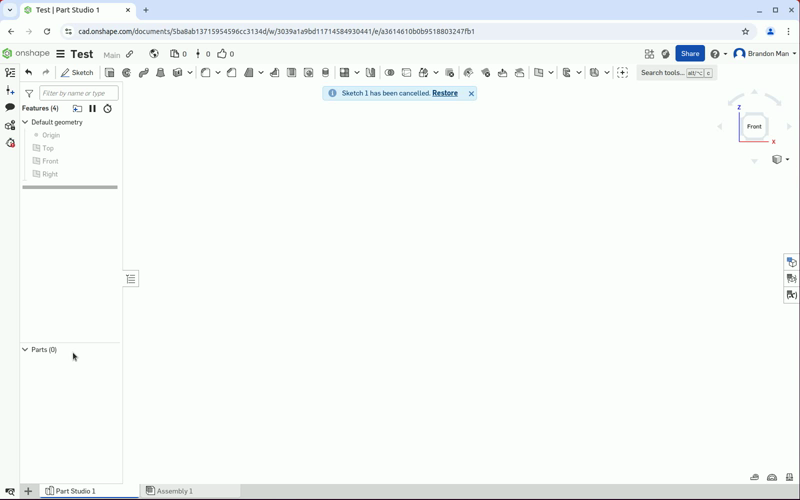
mouse_move(73, 352)
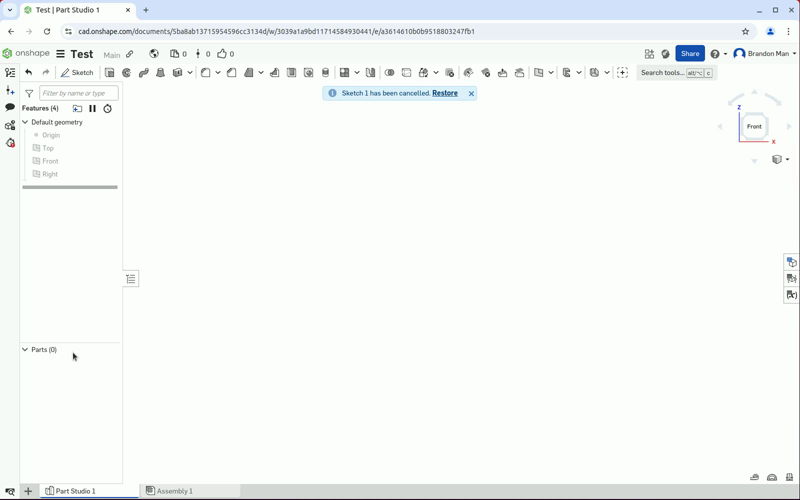
key(shift+y)
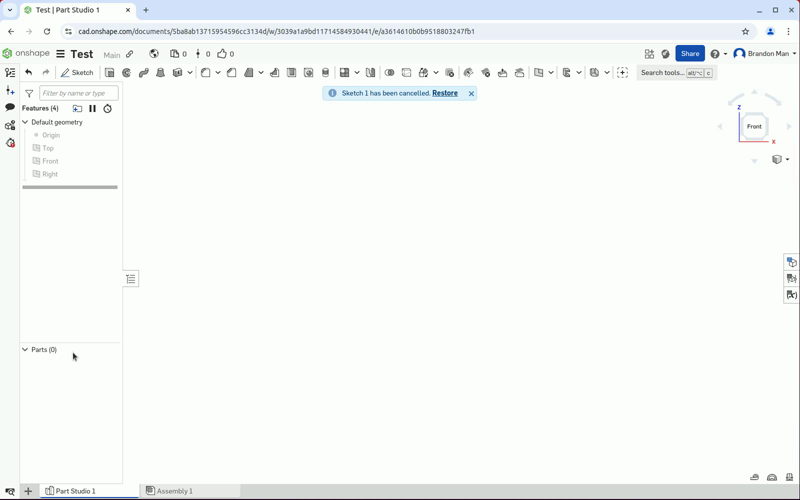
key(shift+s)
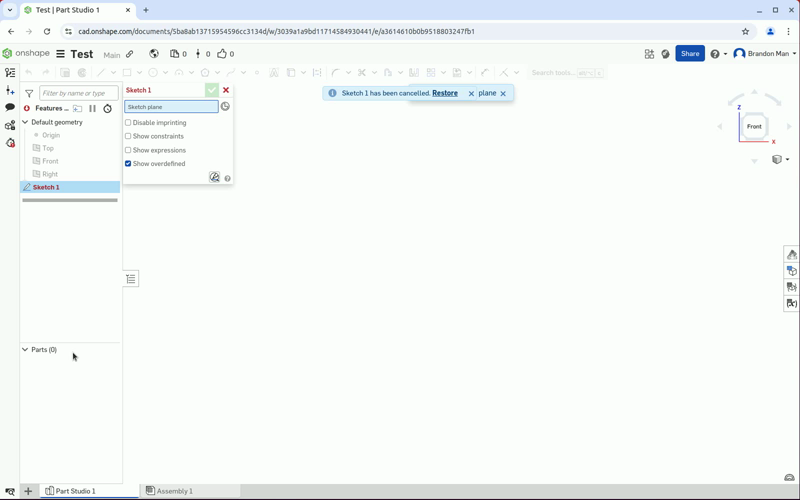
mouse_move(73, 163)
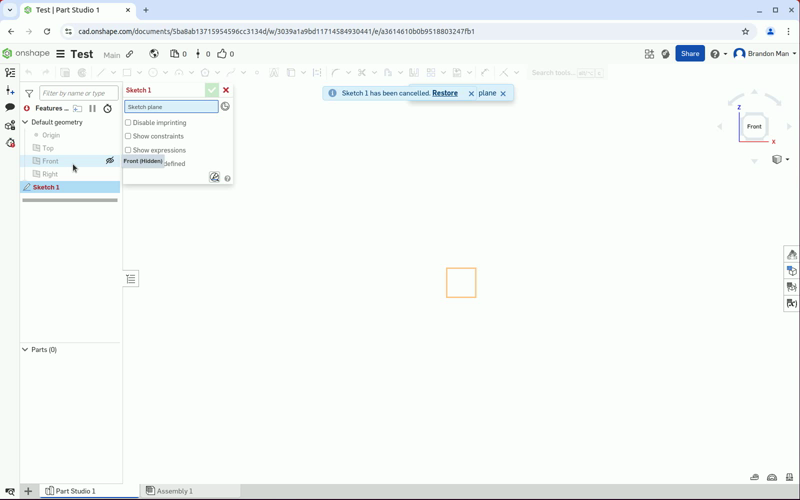
click(73, 163)
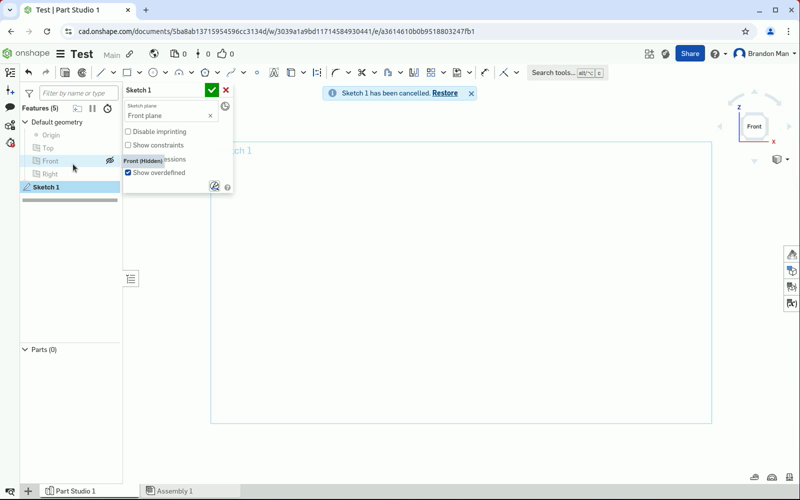
mouse_move(73, 352)
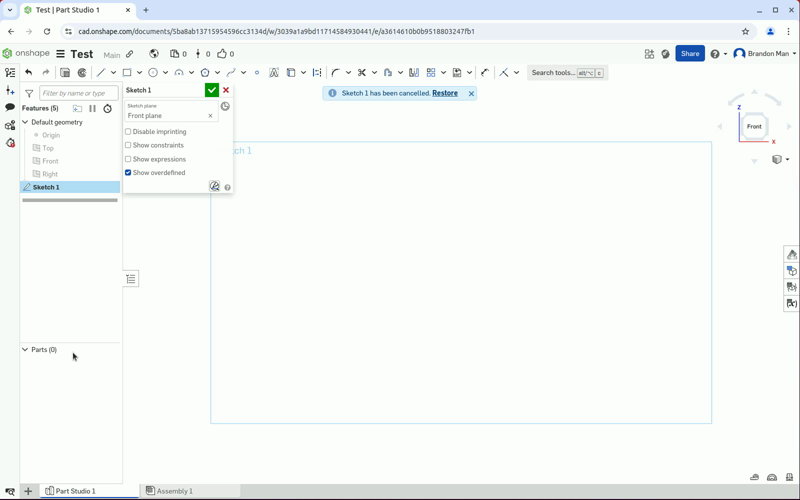
key(y)
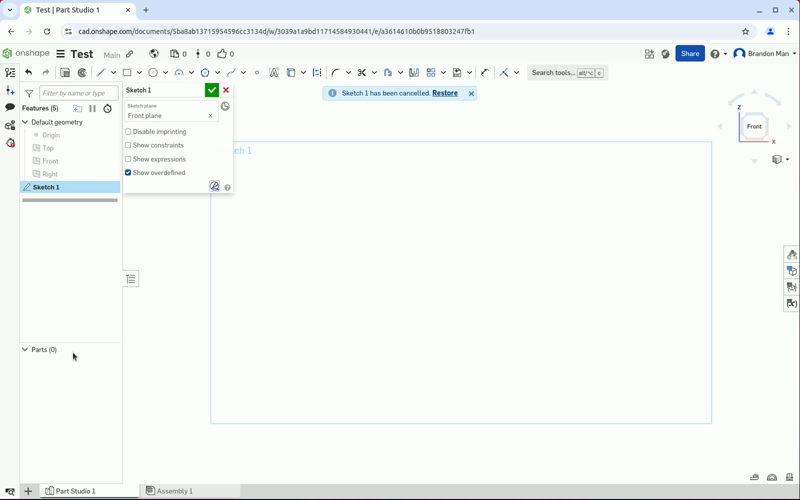
key(l)
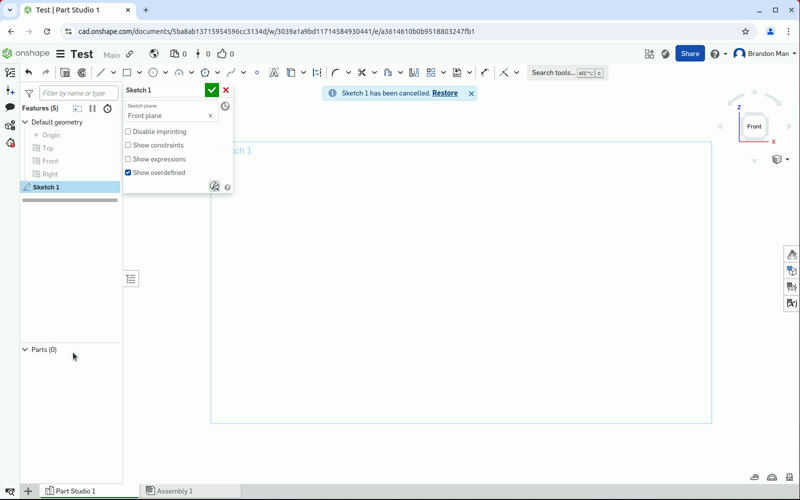
key_down(shift)
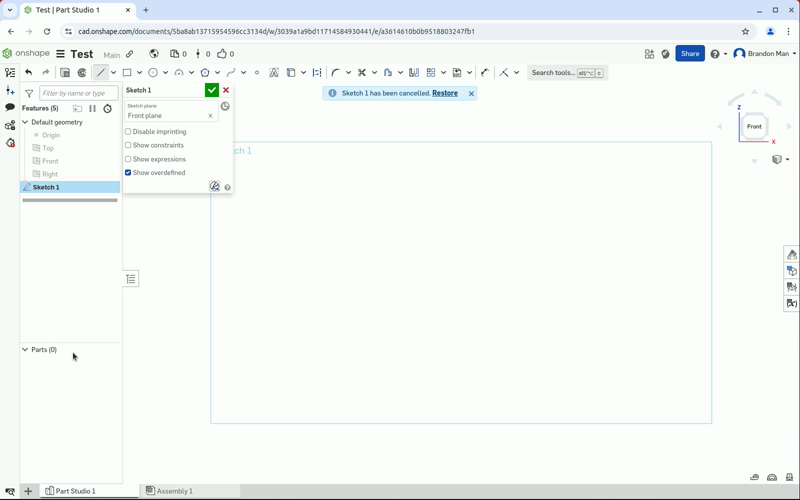
mouse_move(348, 282)
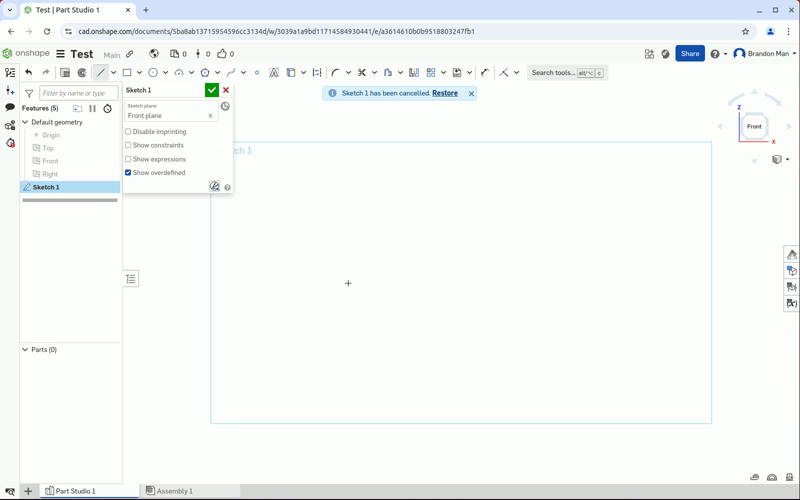
click(348, 282)
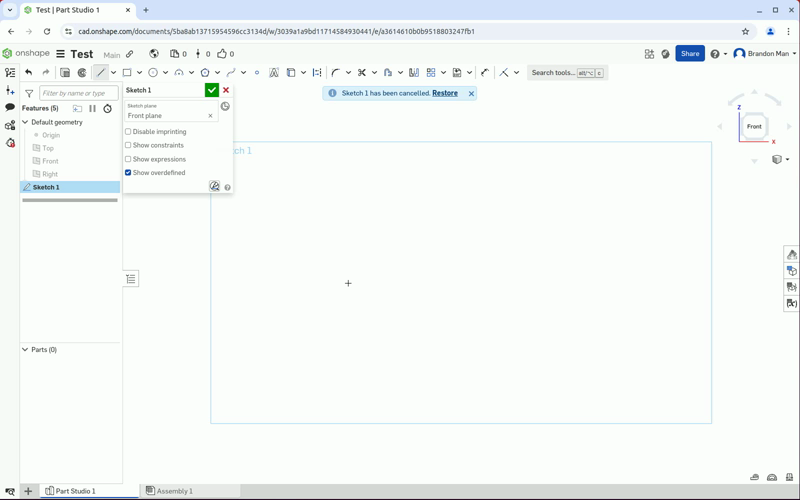
key_up(shift)
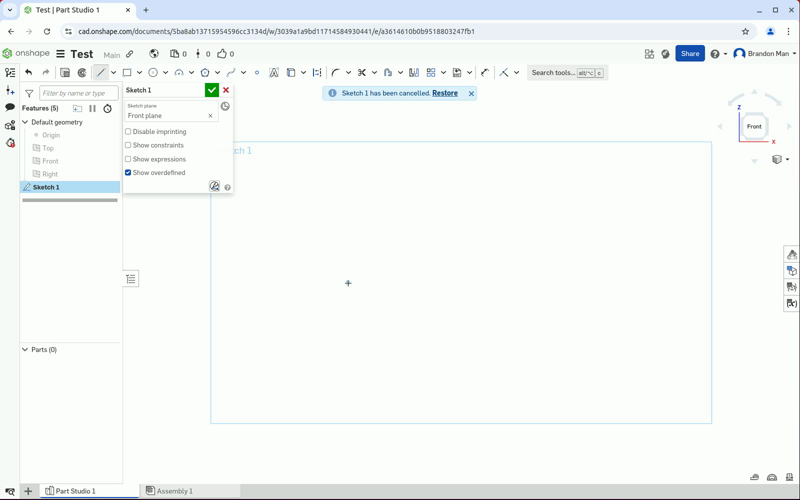
key_down(shift)
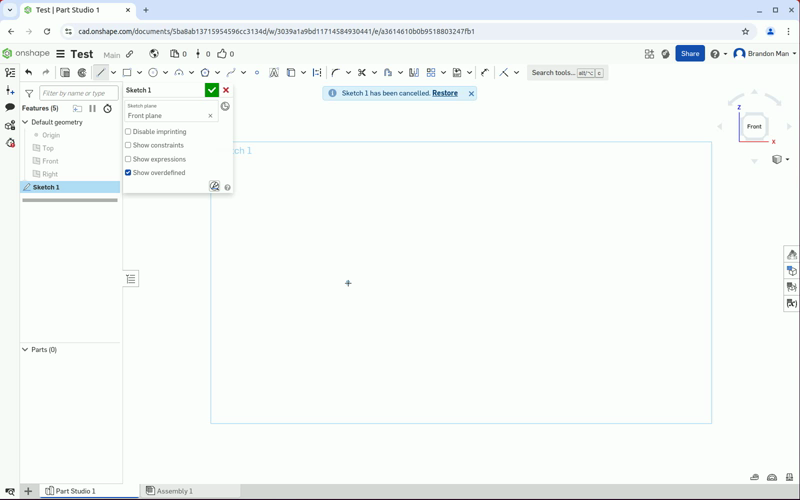
mouse_move(460, 282)
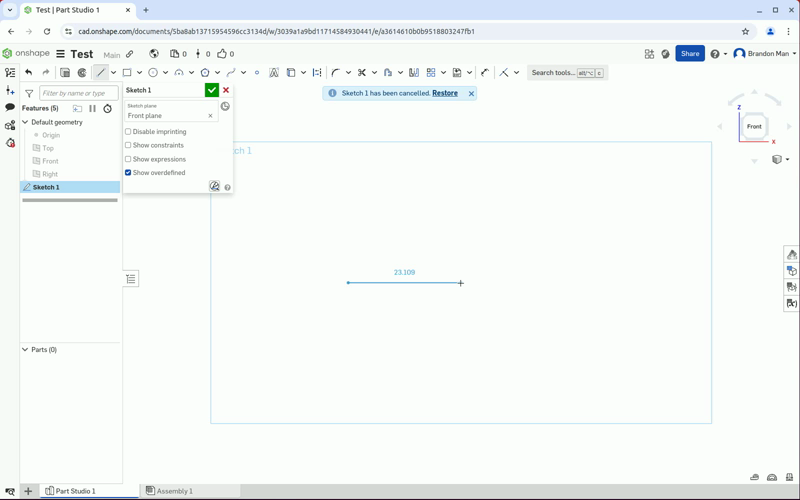
click(460, 282)
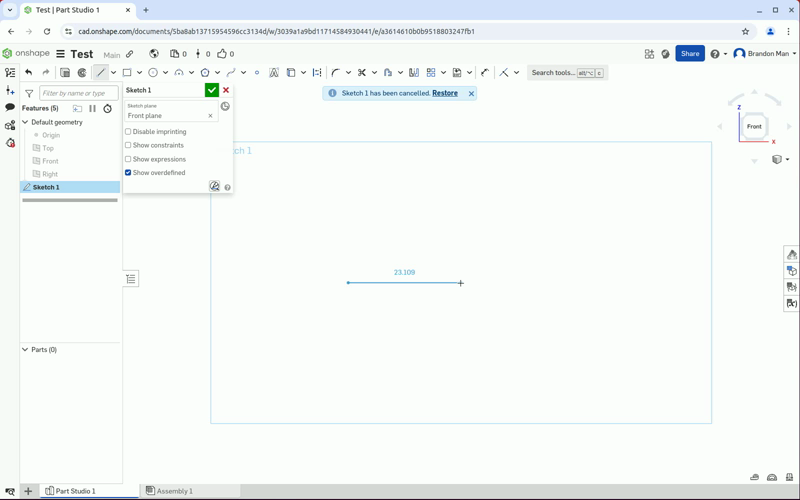
key_up(shift)
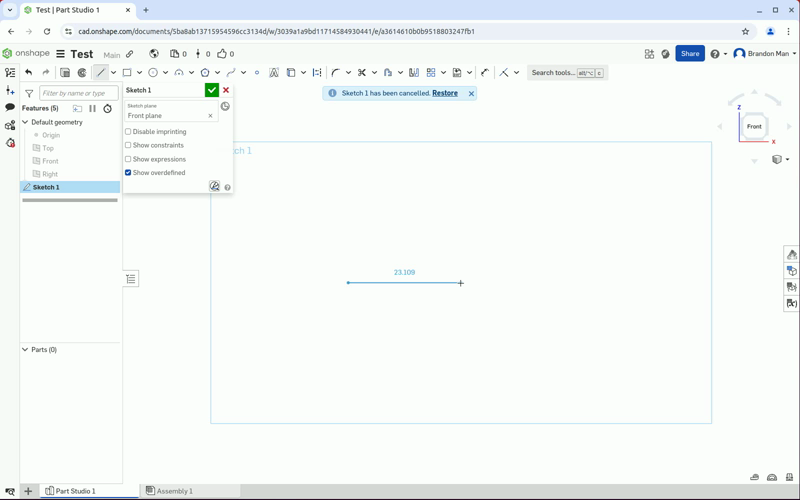
key_down(shift)
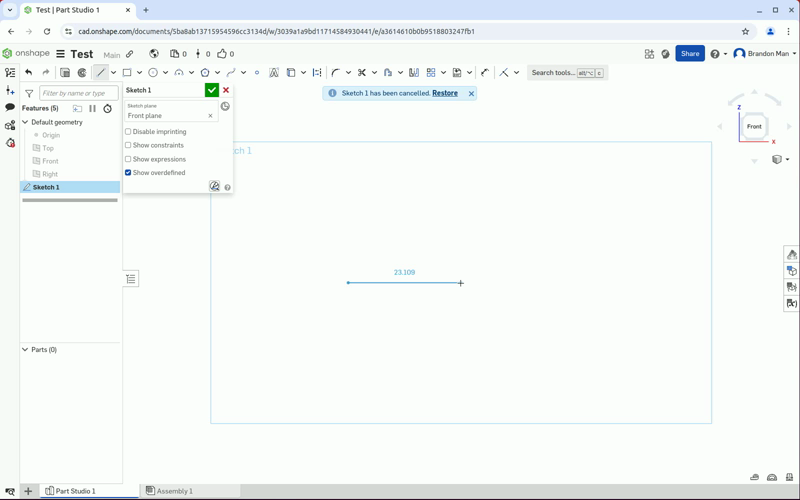
mouse_move(490, 282)
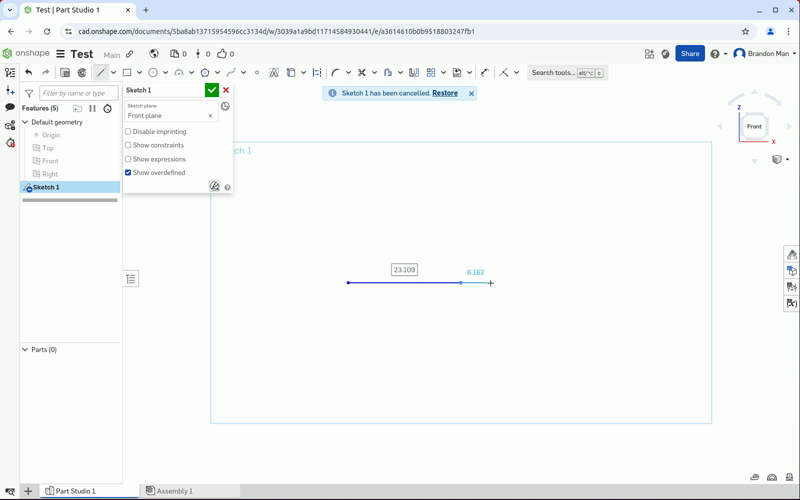
mouse_move(460, 254)
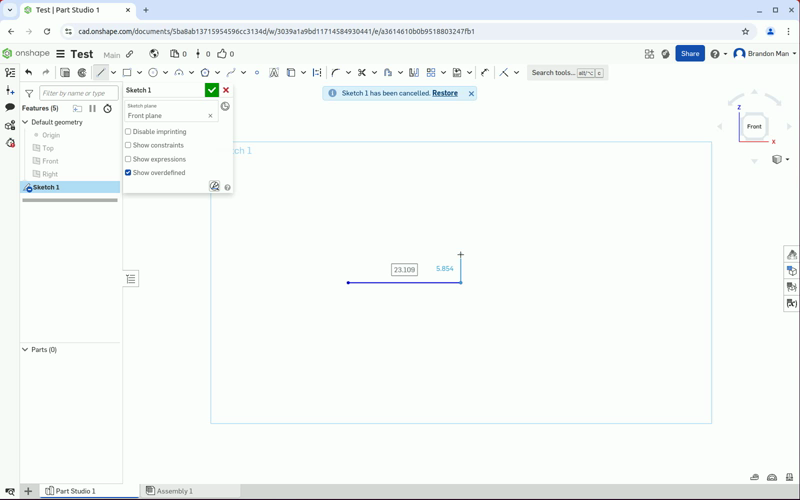
click(460, 254)
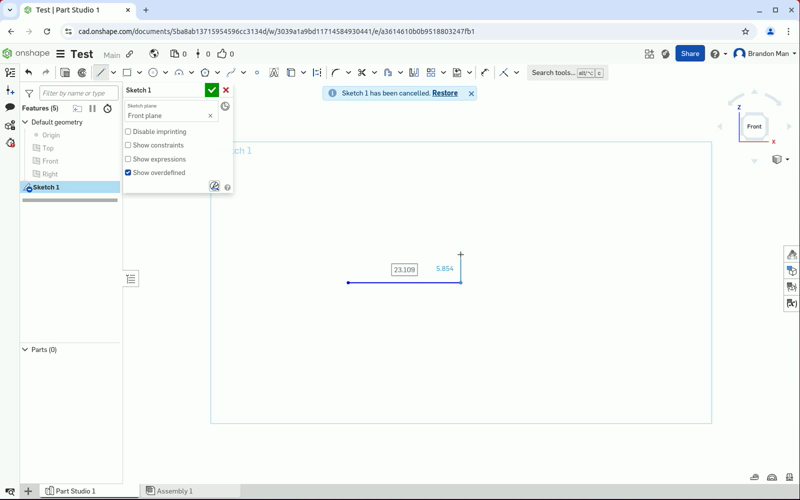
key_up(shift)
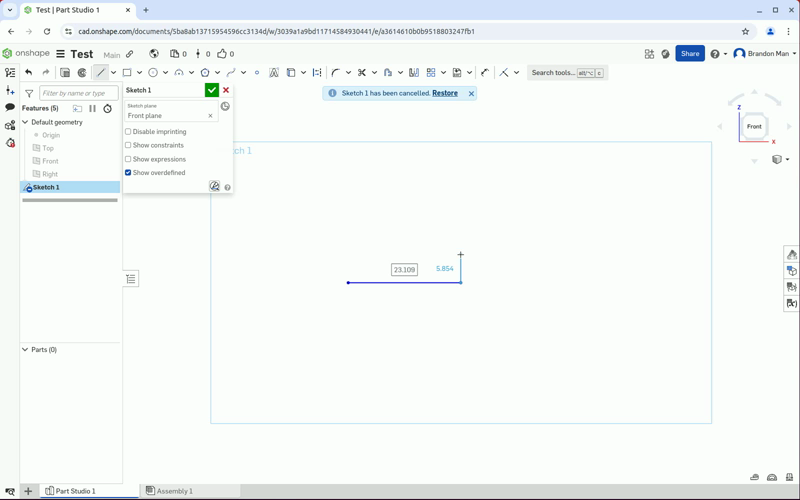
key_down(shift)
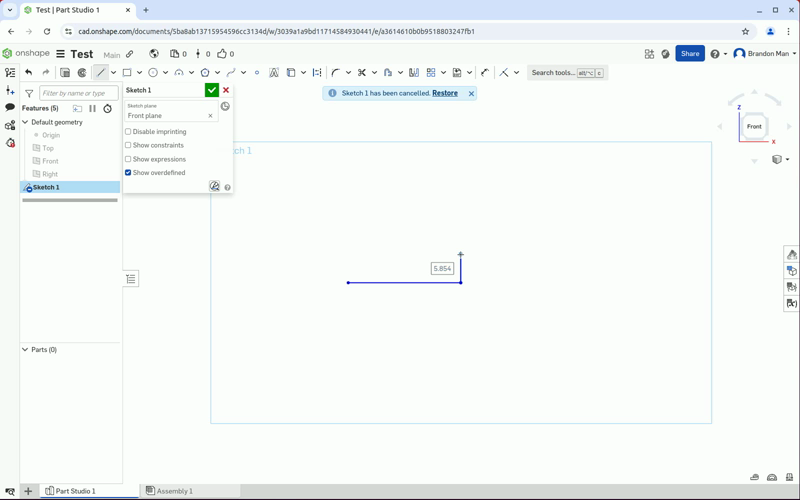
mouse_move(490, 254)
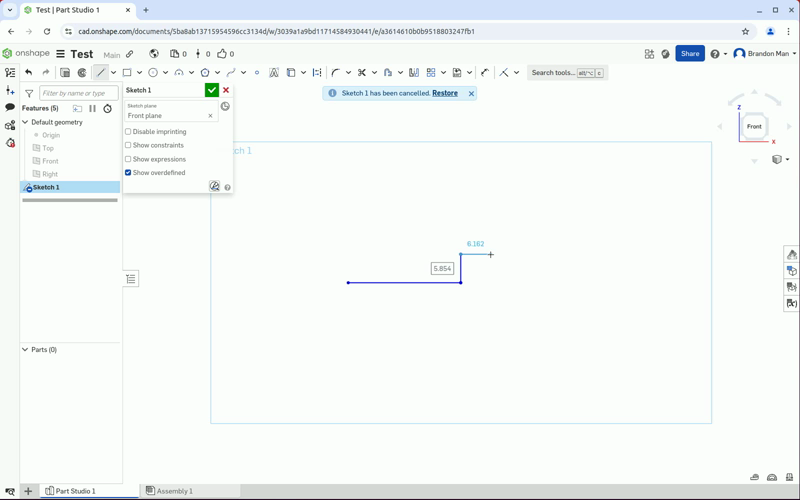
mouse_move(460, 226)
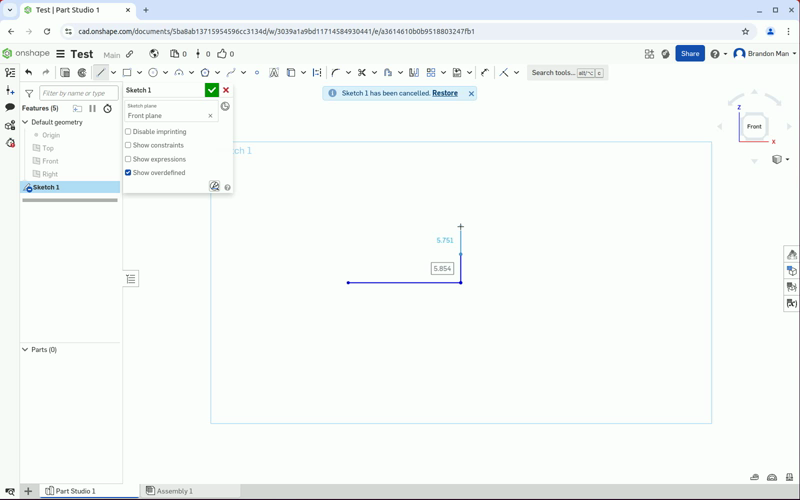
click(460, 226)
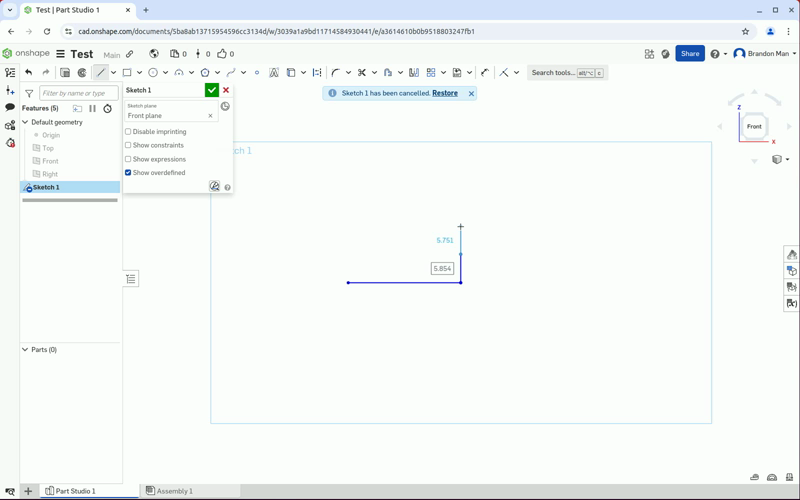
key_up(shift)
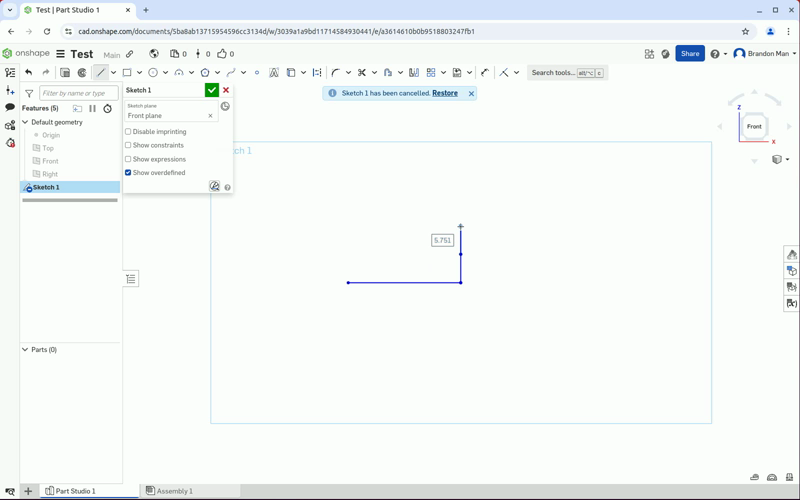
key_down(shift)
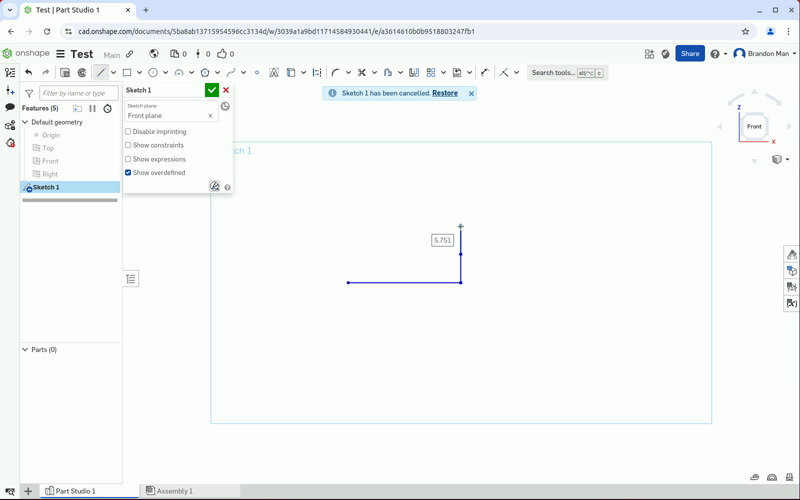
mouse_move(490, 226)
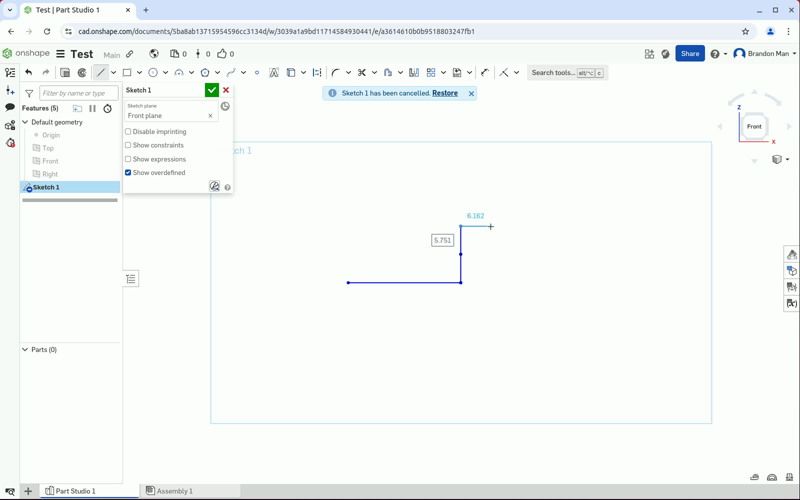
mouse_move(446, 226)
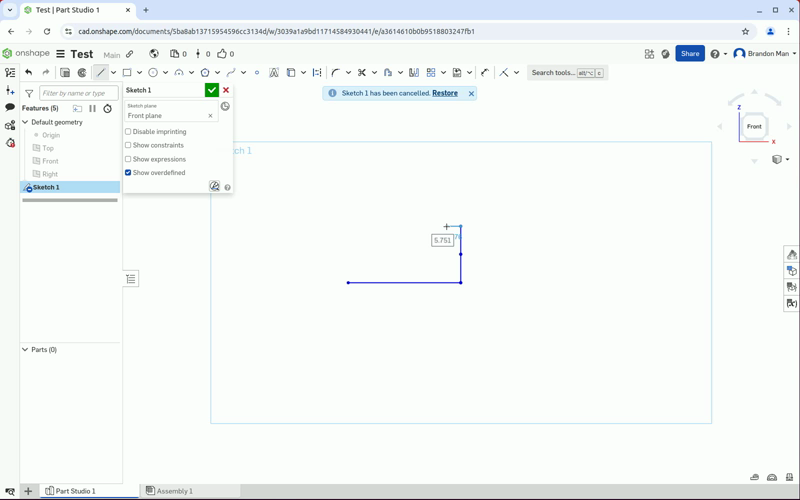
click(446, 226)
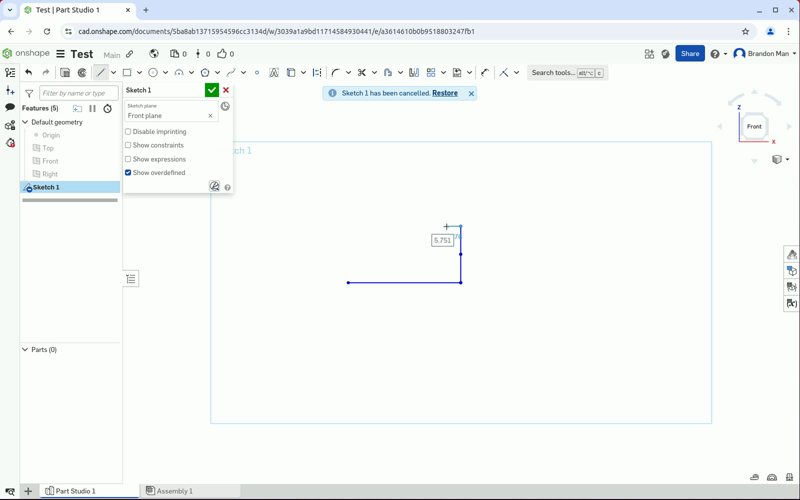
key_up(shift)
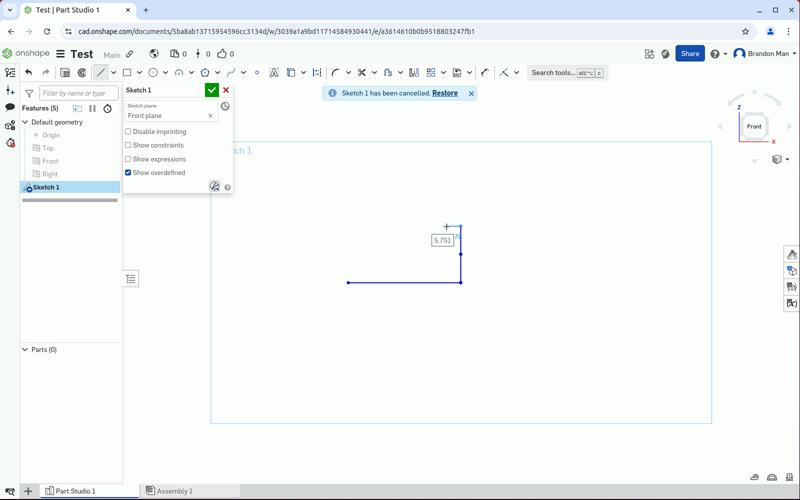
key_down(shift)
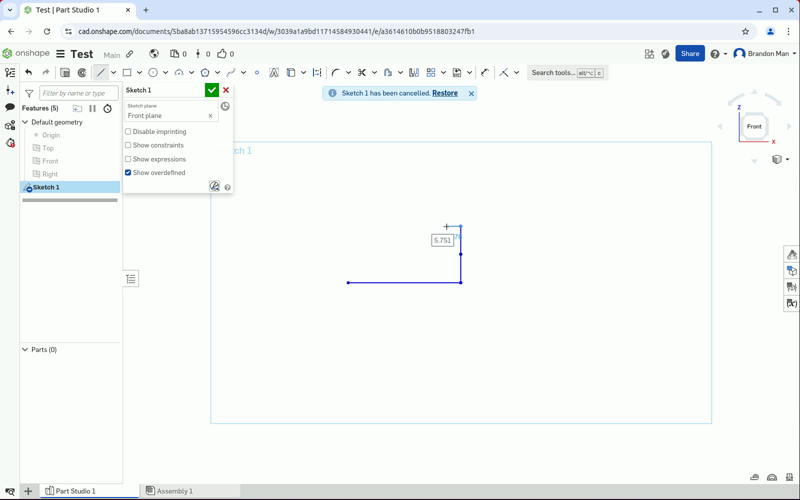
mouse_move(476, 226)
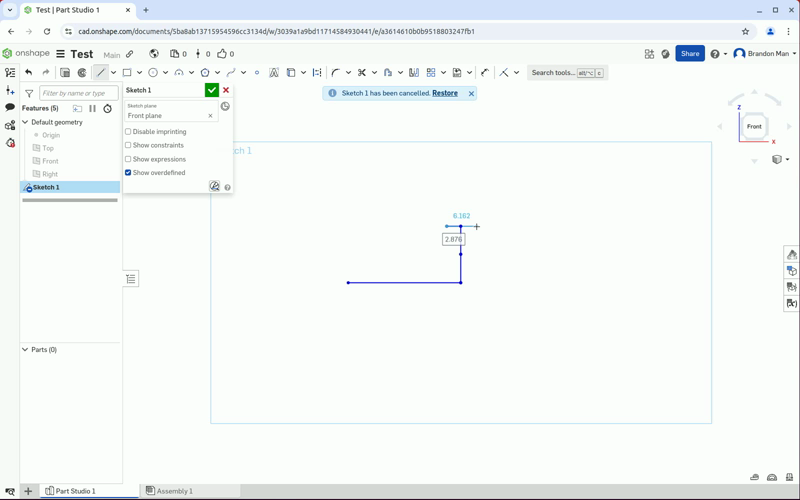
mouse_move(446, 254)
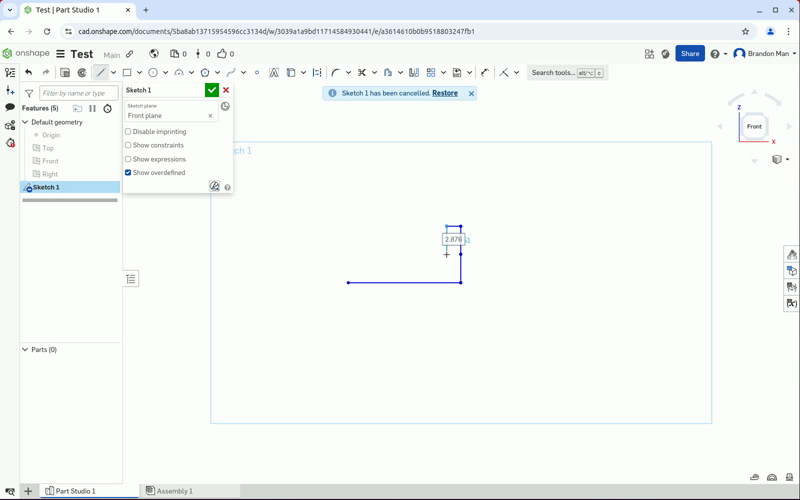
click(446, 254)
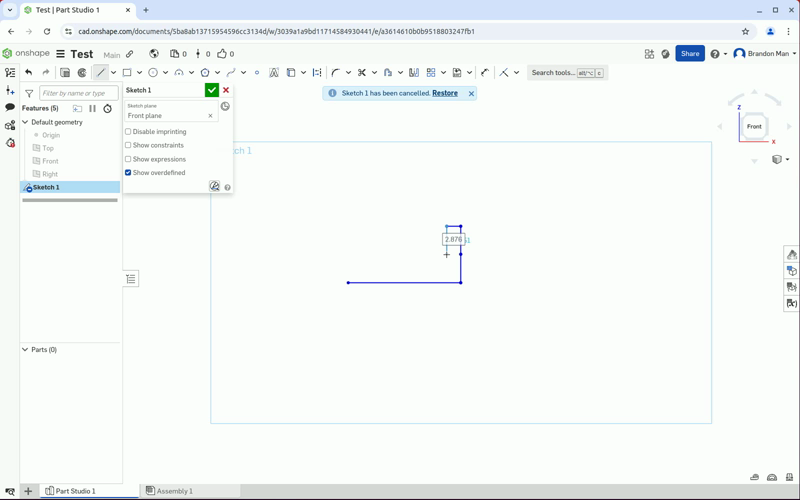
key_up(shift)
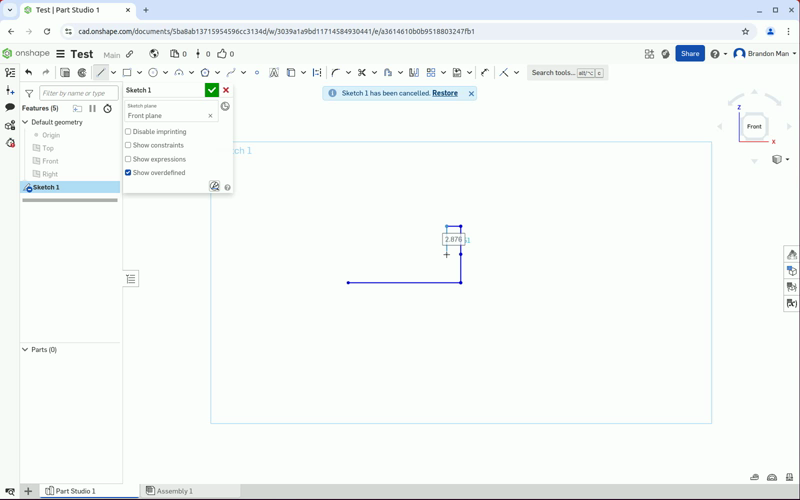
key_down(shift)
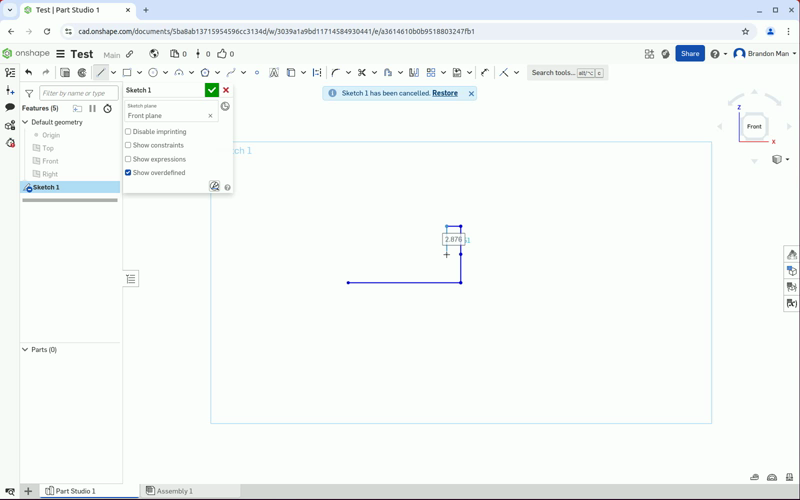
mouse_move(362, 254)
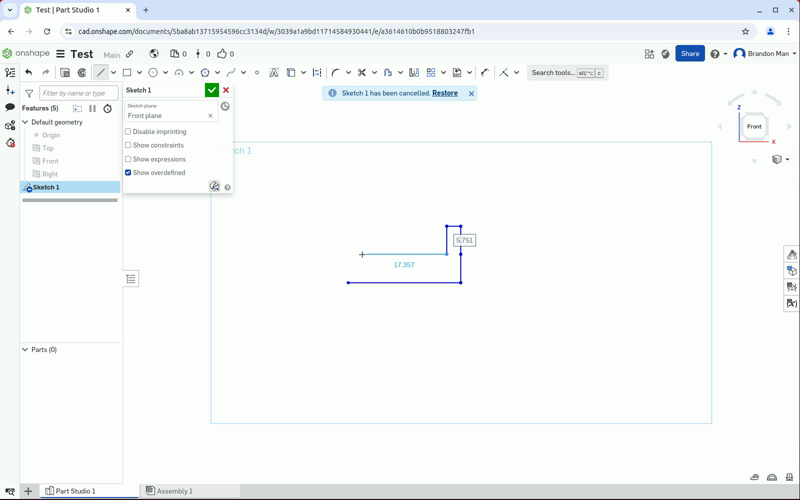
click(362, 254)
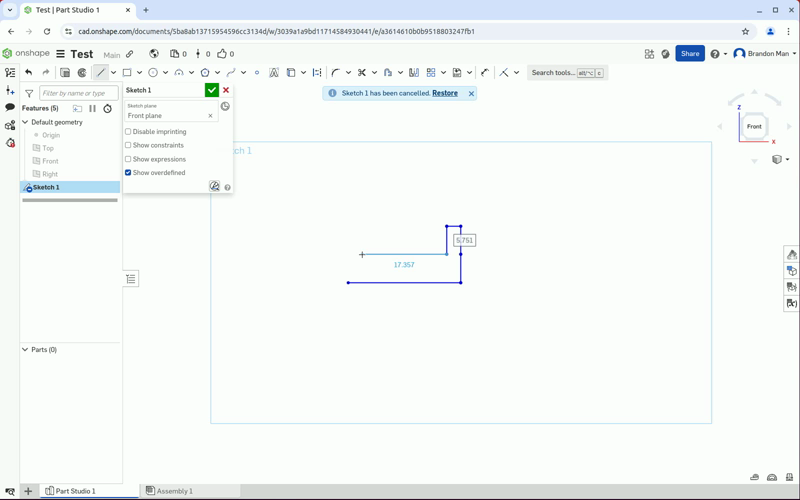
key_up(shift)
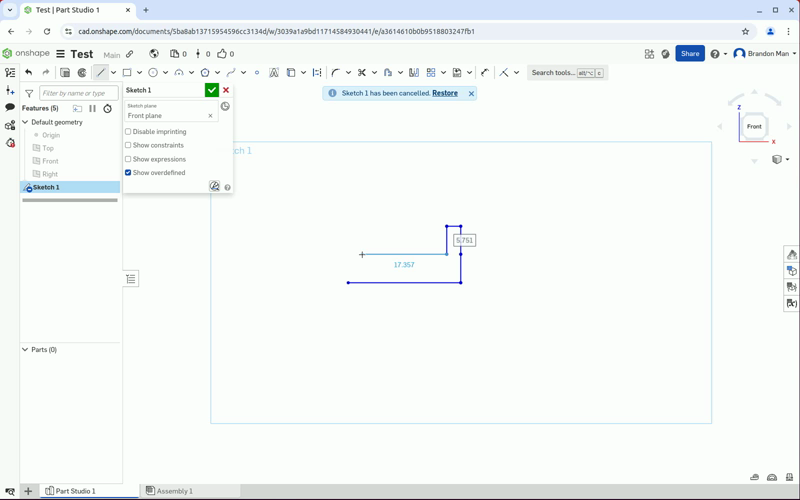
key_down(shift)
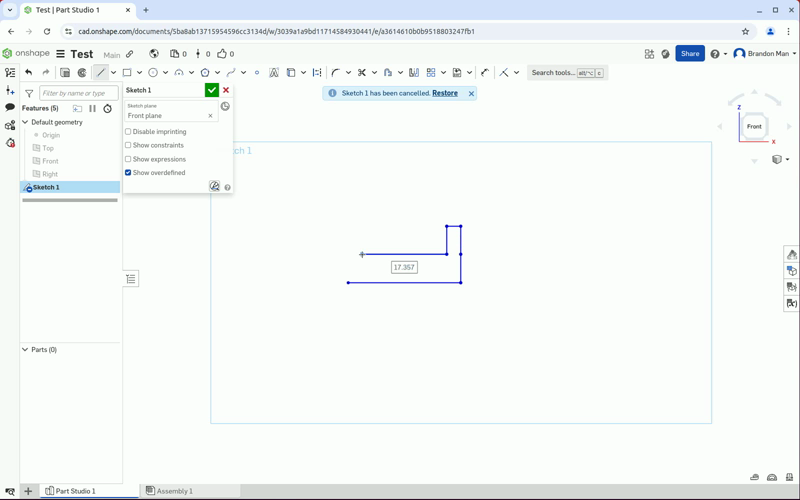
mouse_move(392, 254)
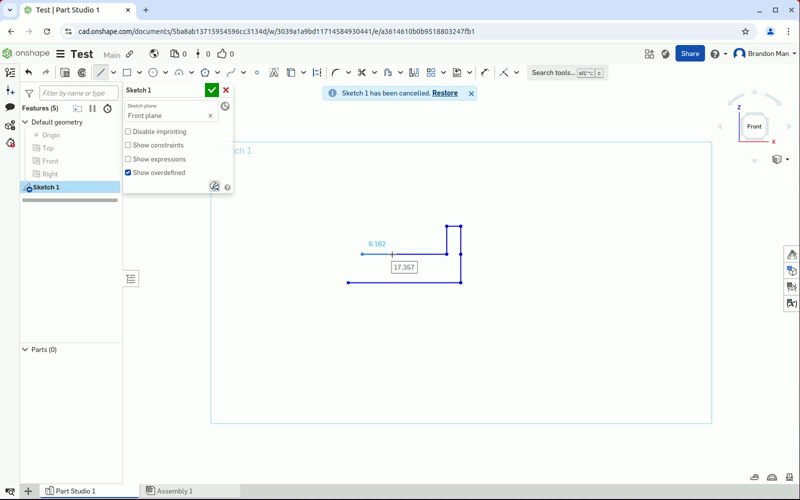
mouse_move(362, 226)
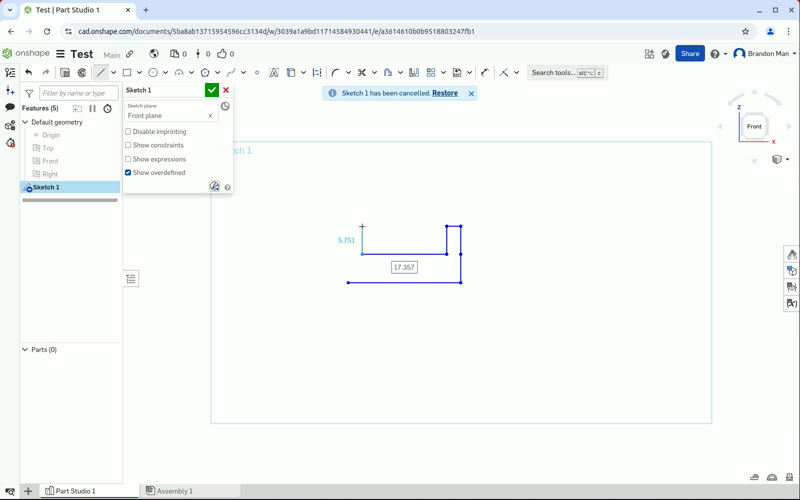
click(362, 226)
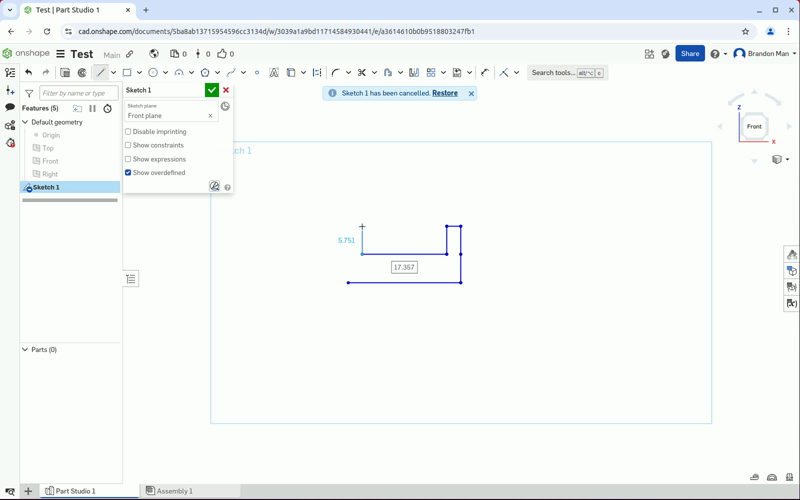
key_up(shift)
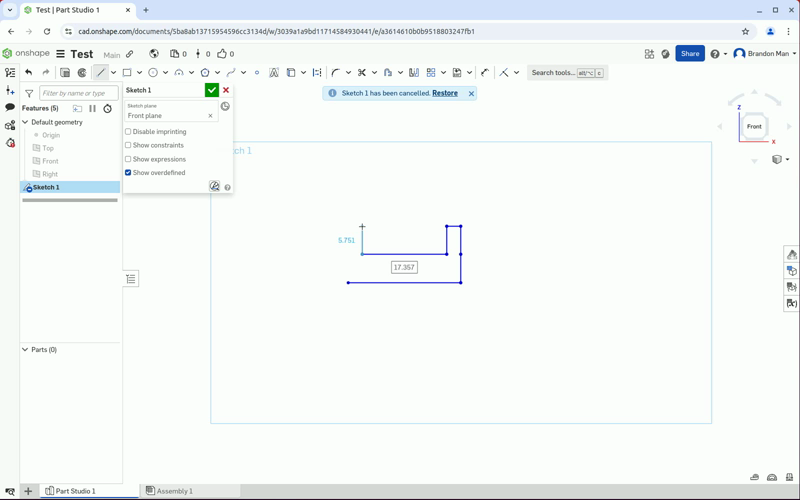
key_down(shift)
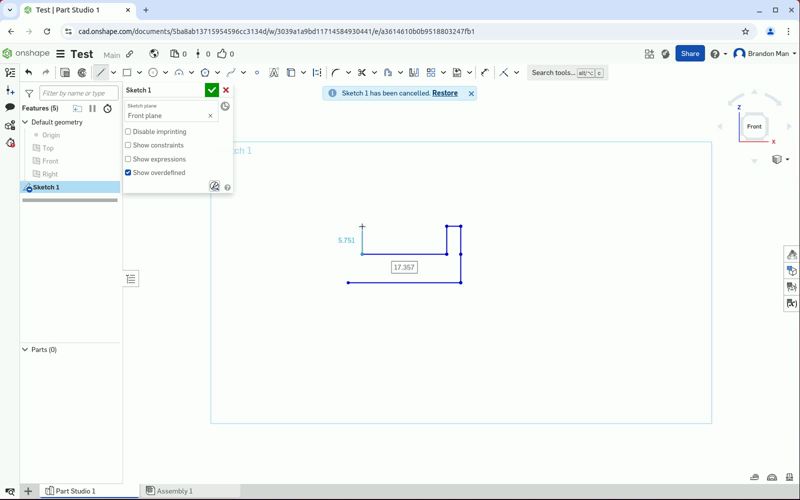
mouse_move(392, 226)
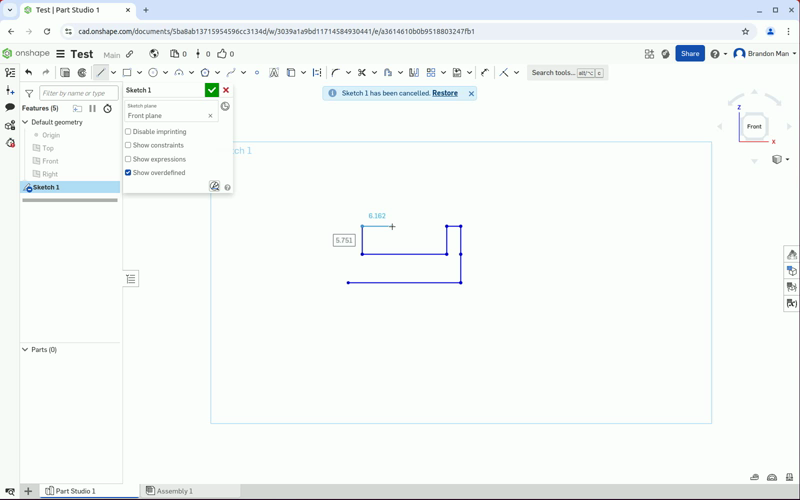
mouse_move(348, 226)
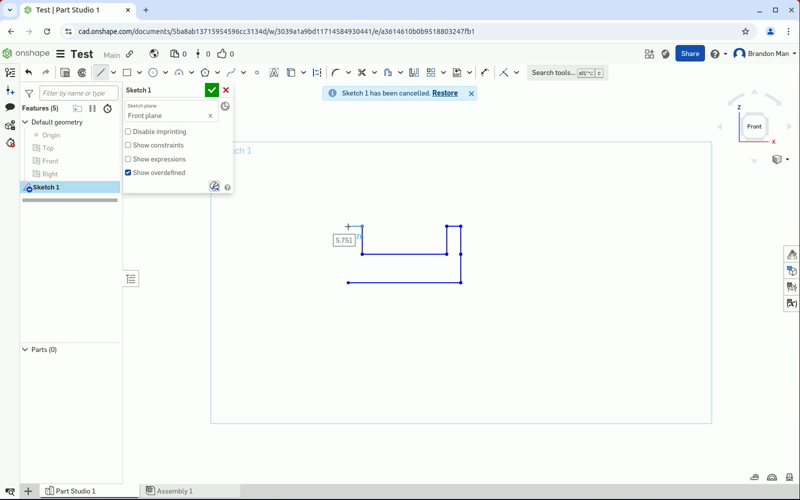
click(348, 226)
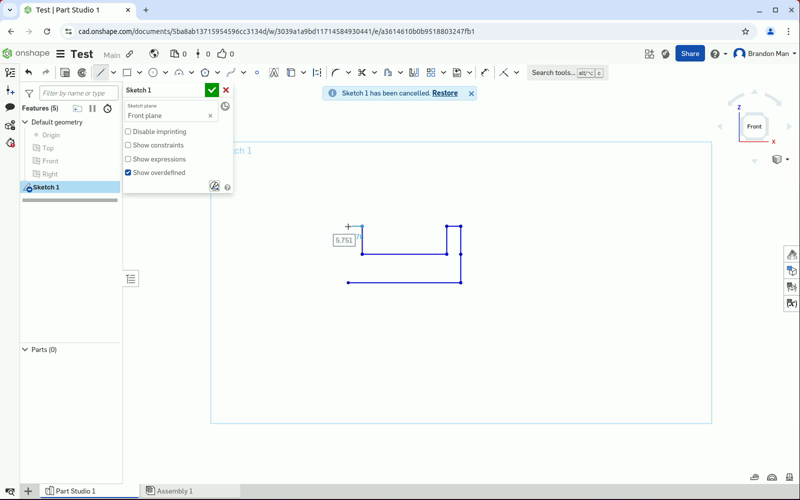
key_up(shift)
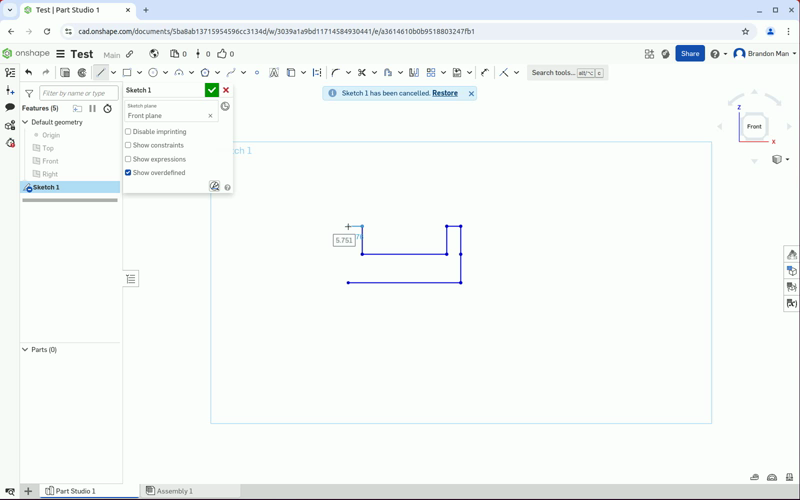
key_down(shift)
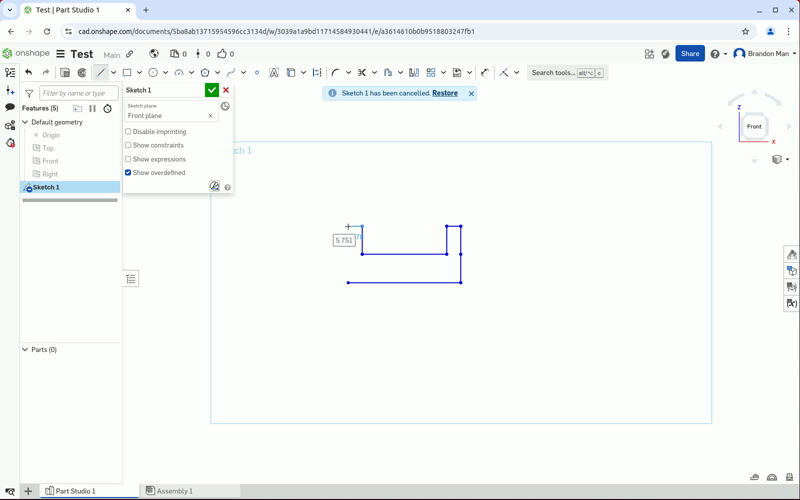
mouse_move(378, 226)
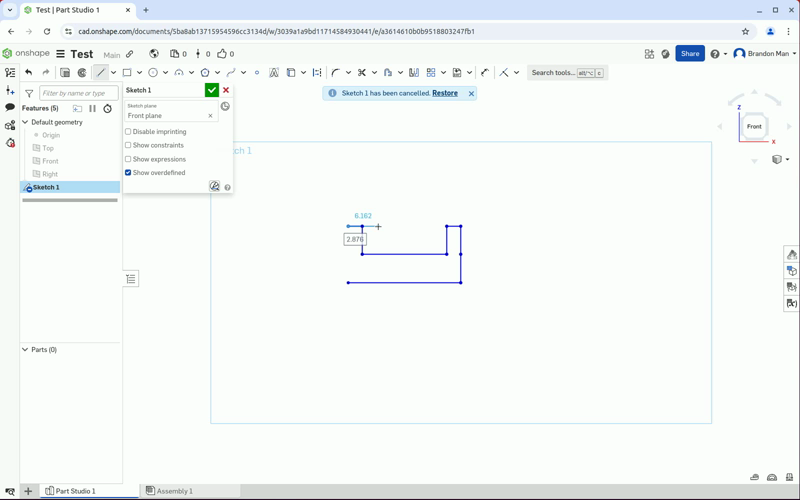
mouse_move(348, 254)
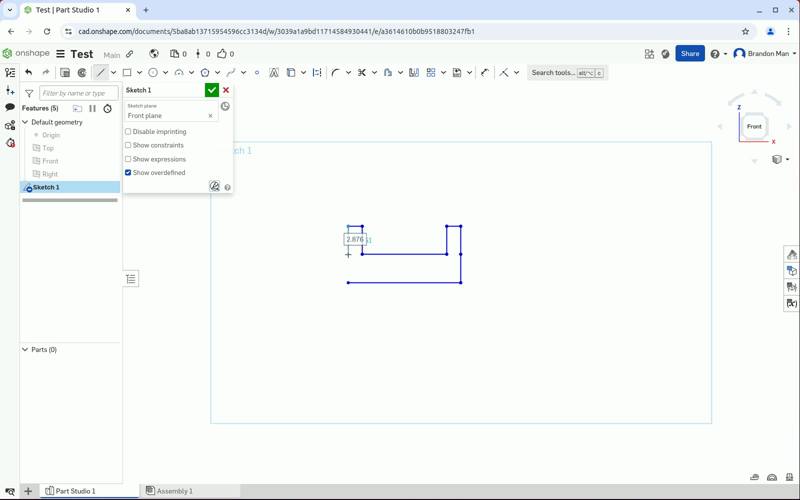
click(348, 254)
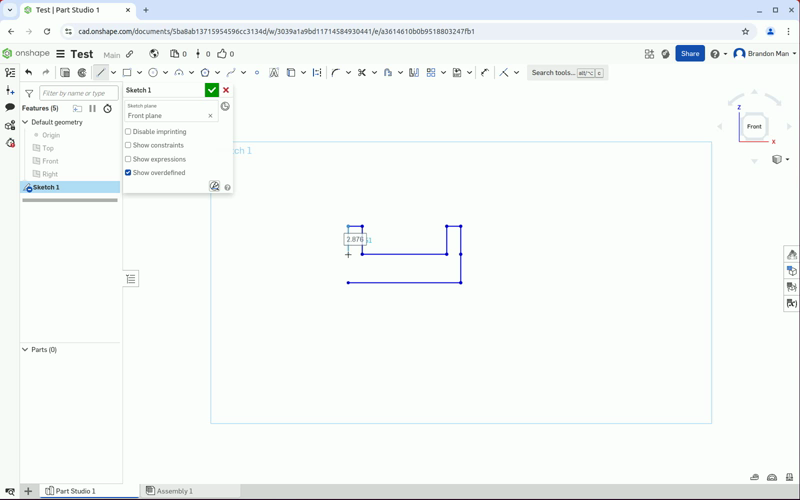
key_up(shift)
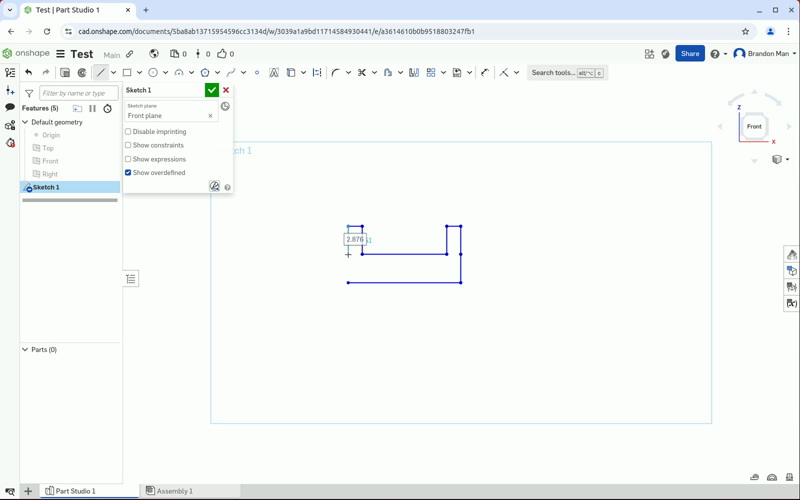
mouse_move(378, 254)
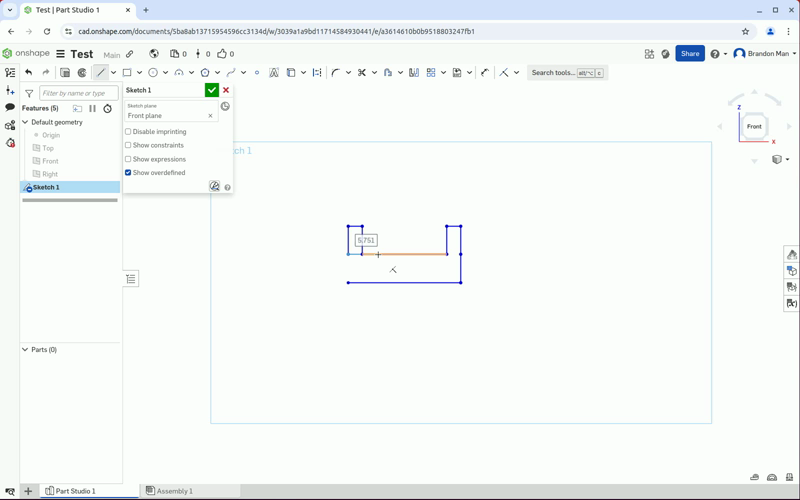
key_down(shift)
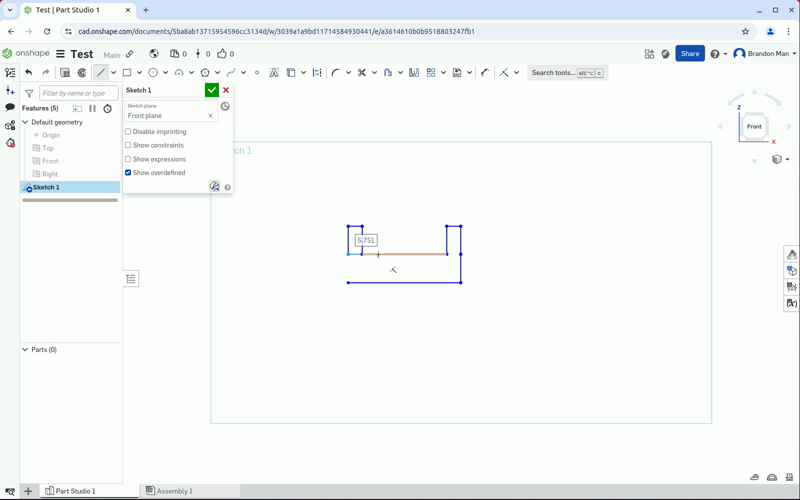
mouse_move(348, 282)
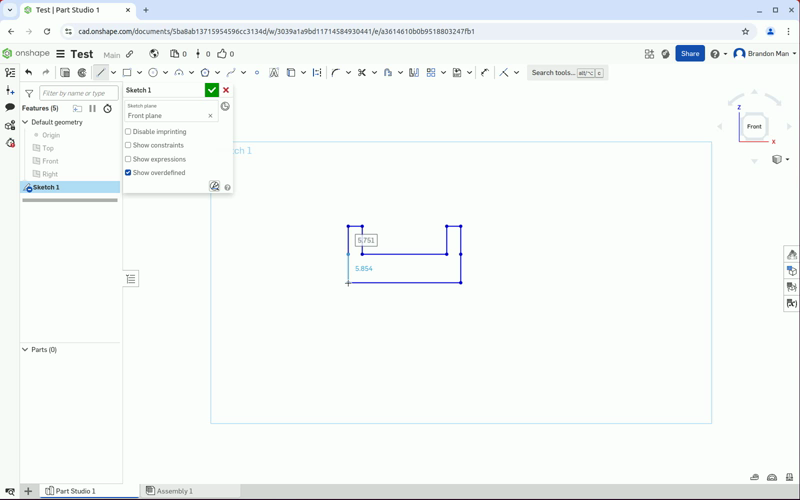
key_up(shift)
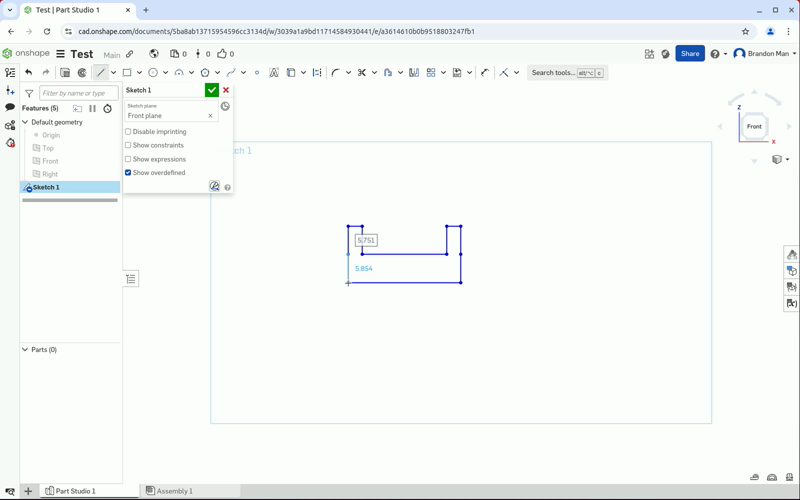
click(348, 282)
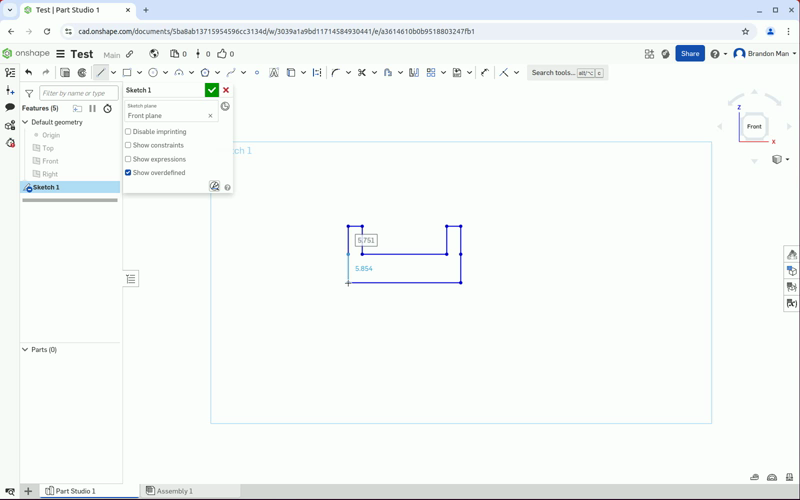
key(esc)
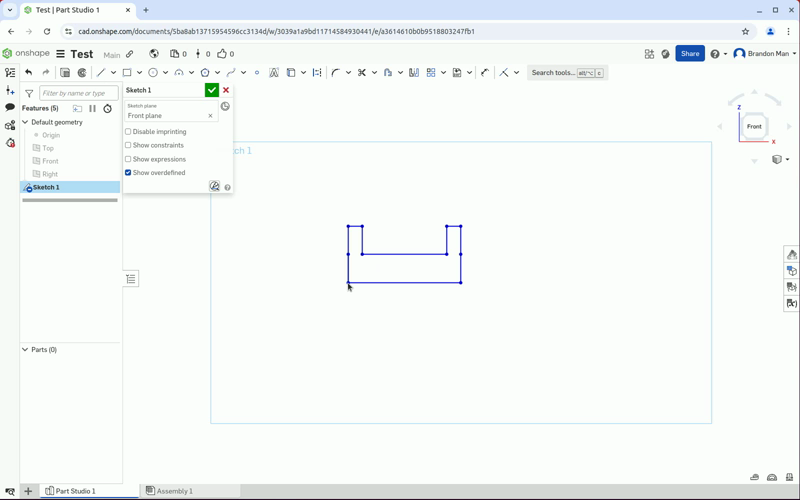
mouse_move(430, 272)
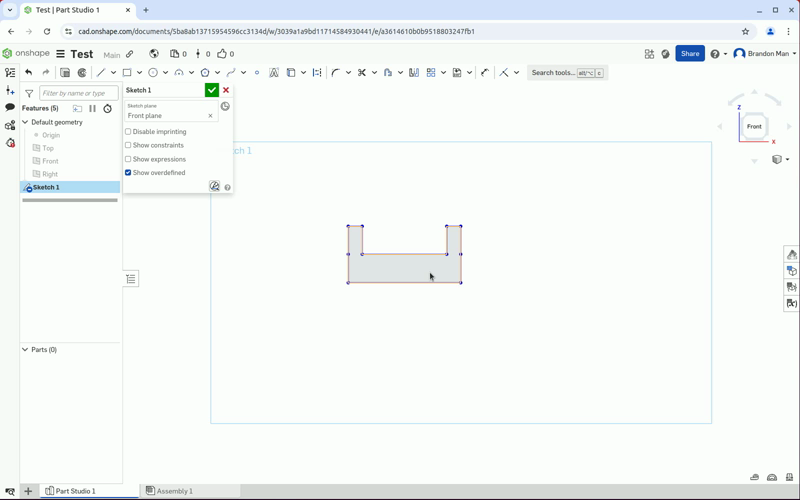
click(430, 272)
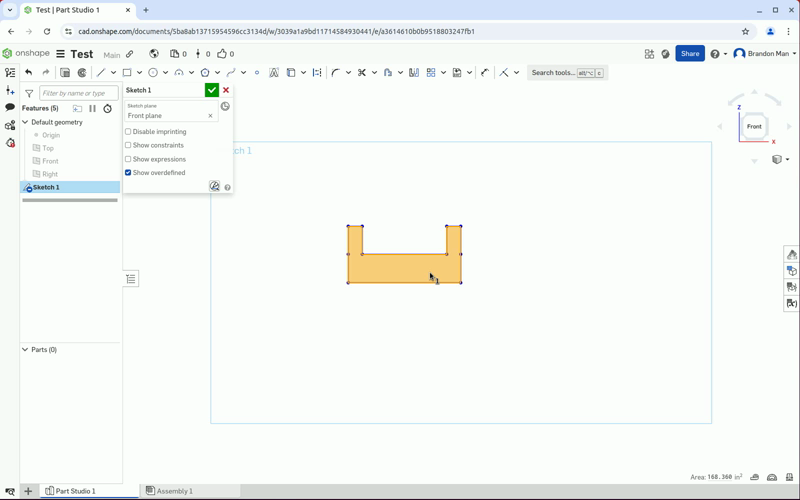
mouse_move(73, 352)
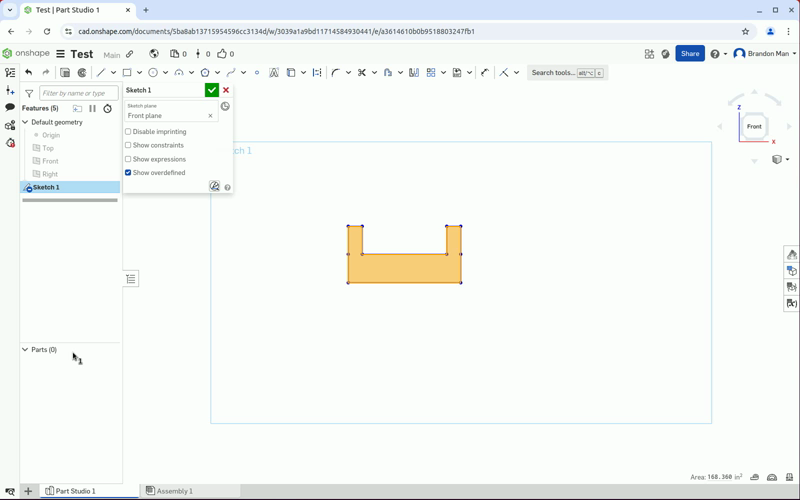
key(shift+y)
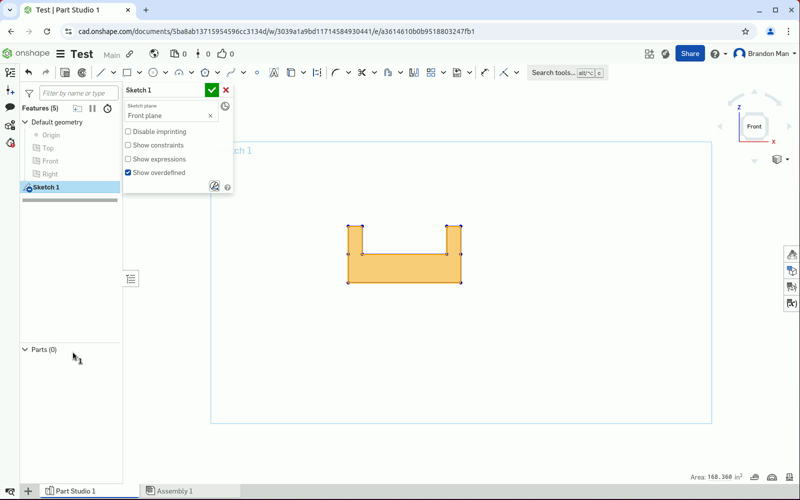
key(shift+e)
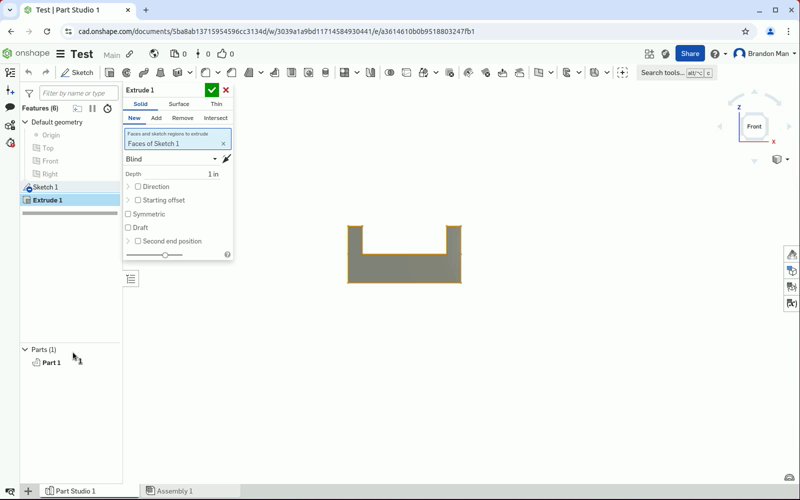
mouse_move(143, 106)
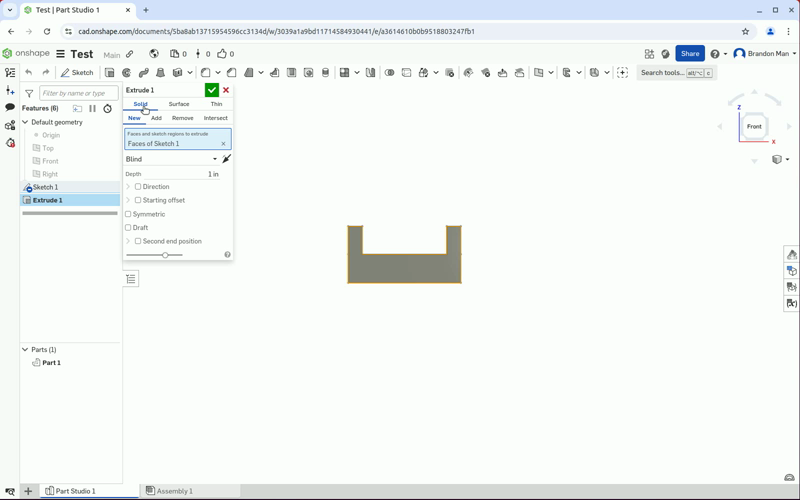
click(143, 106)
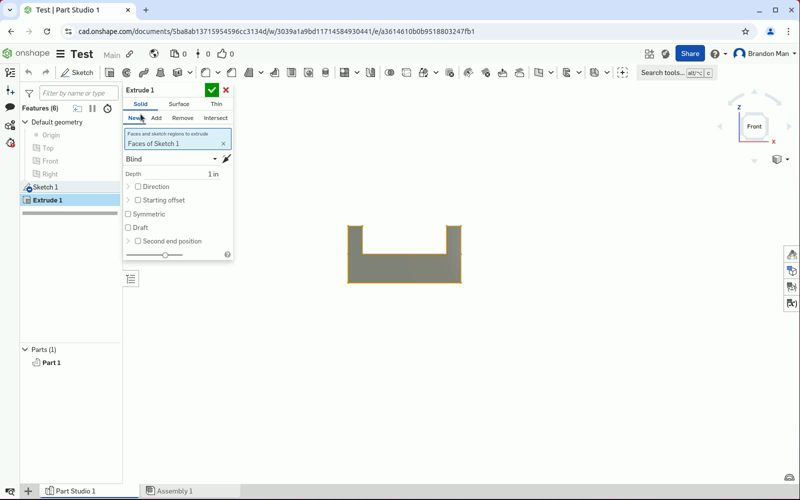
mouse_move(137, 120)
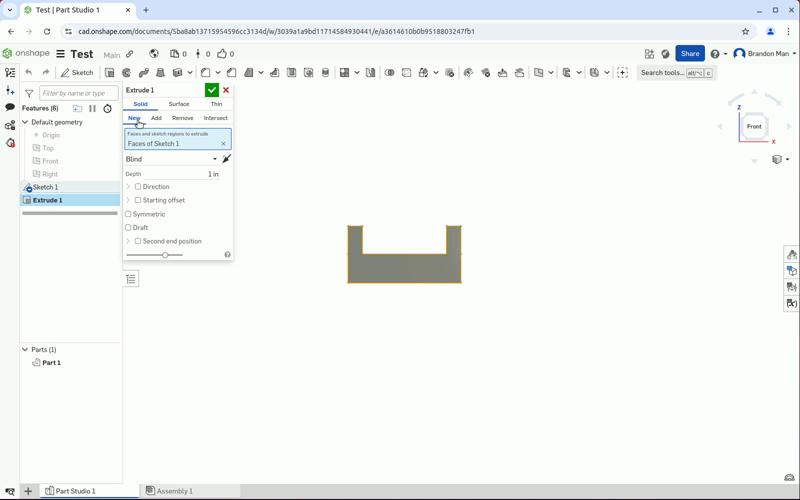
click(137, 120)
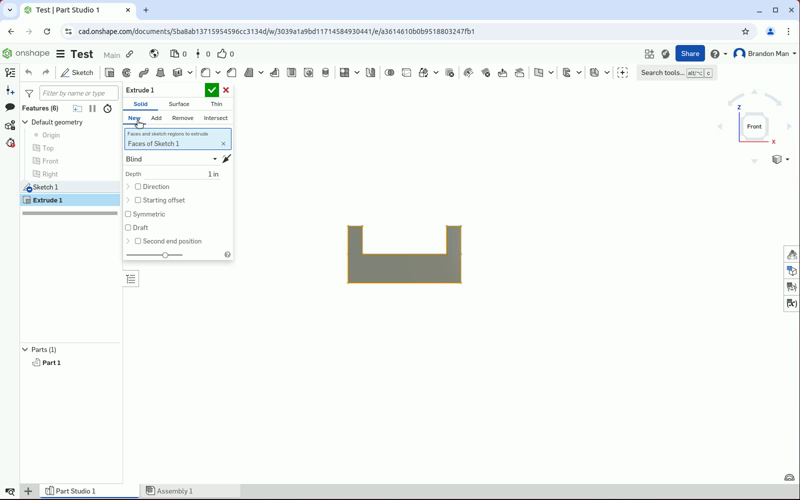
key(tab, 4)
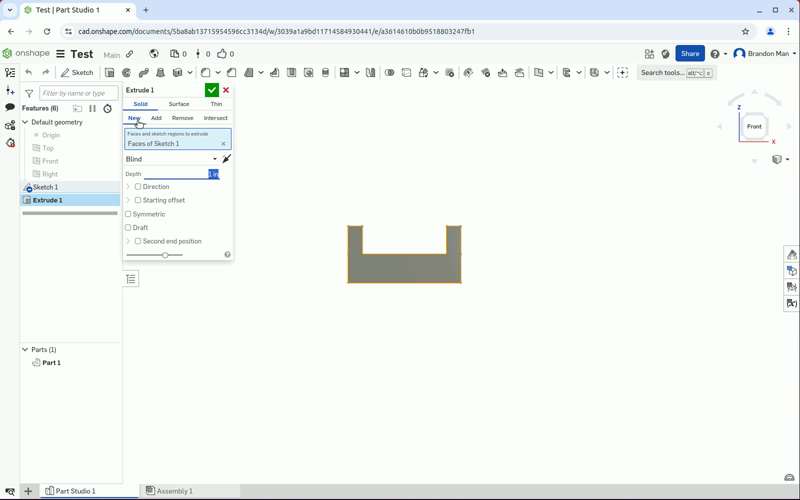
text(11.554)
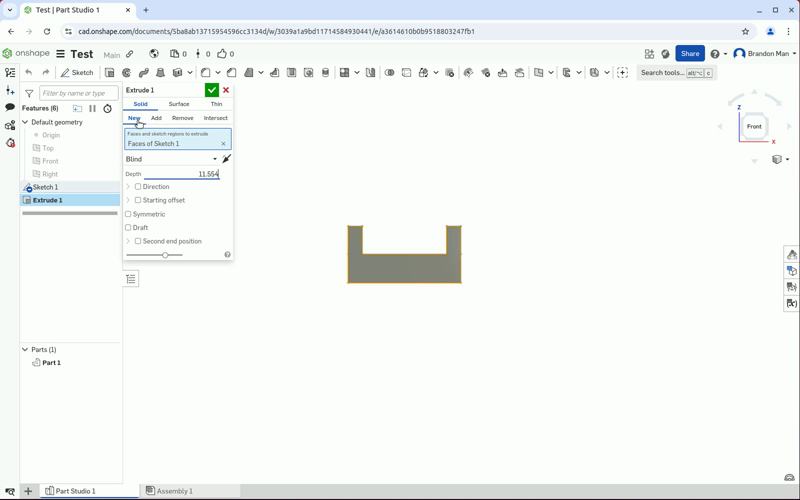
key(enter)
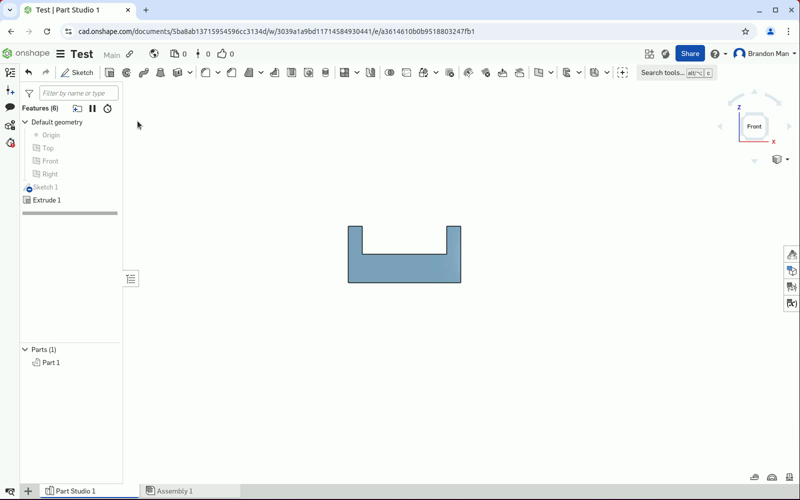
key(shift+h)
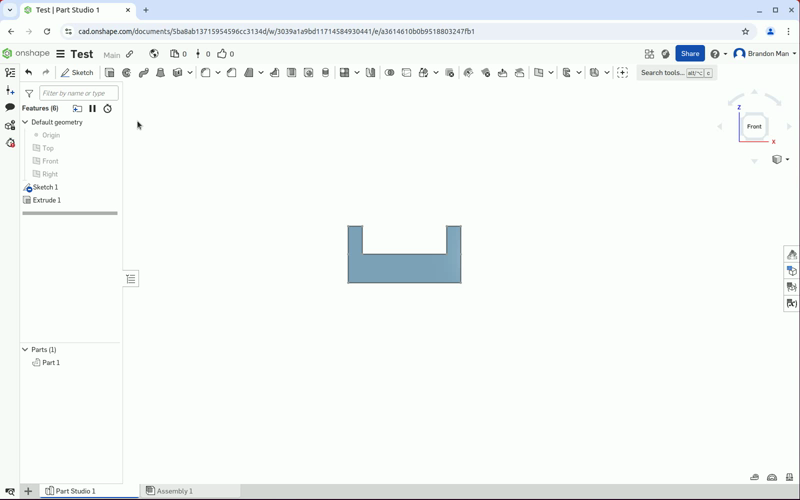
key(shift+h)
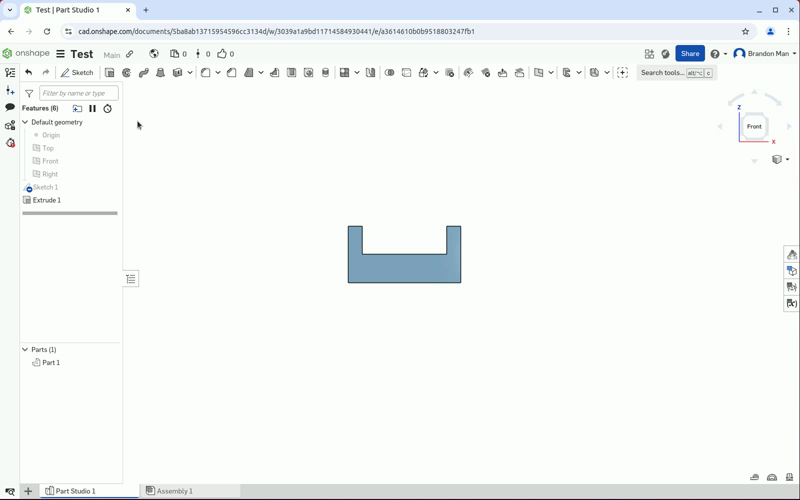
mouse_move(73, 189)
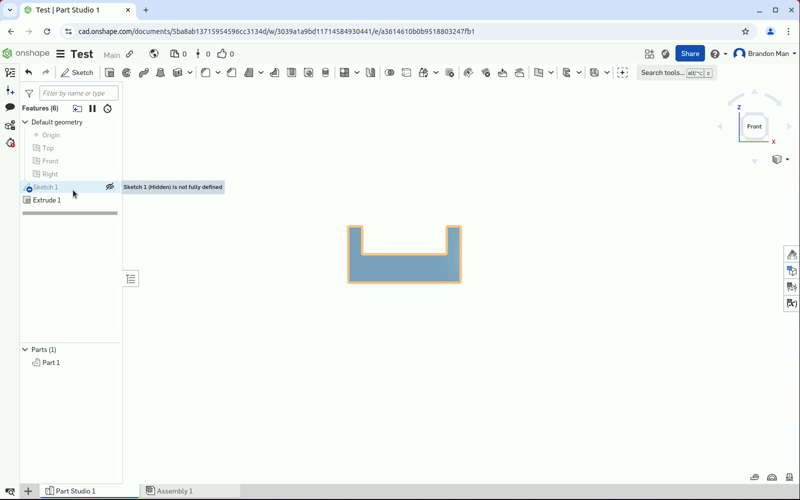
click(73, 189)
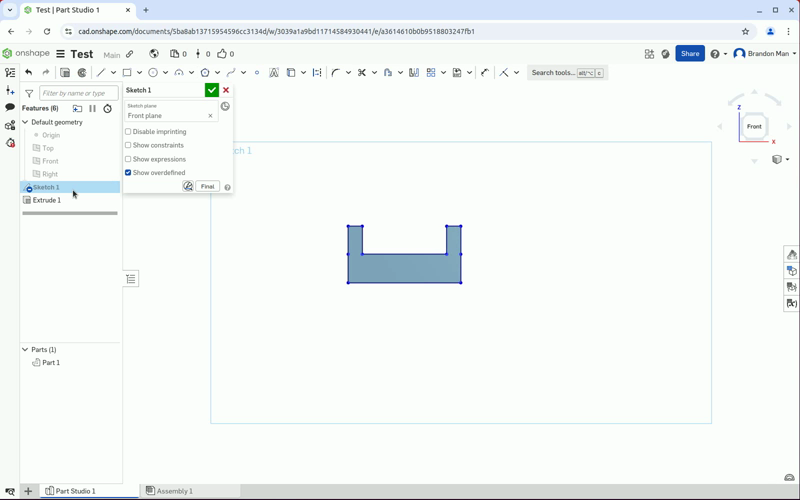
mouse_move(229, 92)
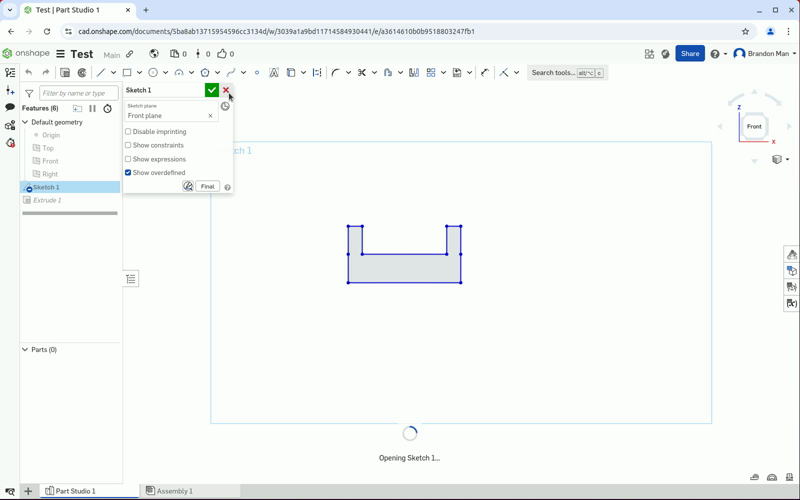
click(229, 92)
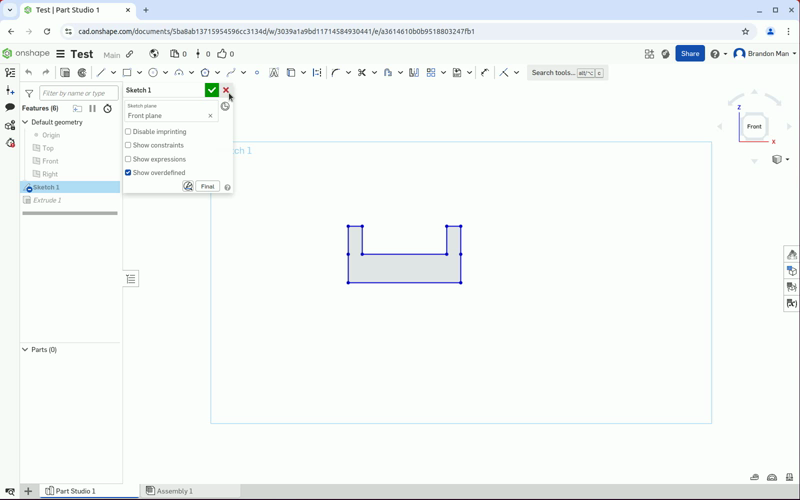
key(shift+s)
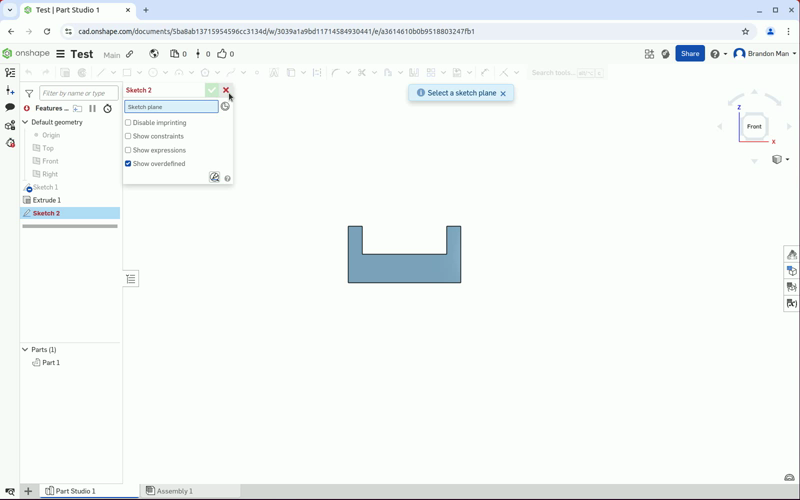
mouse_move(73, 163)
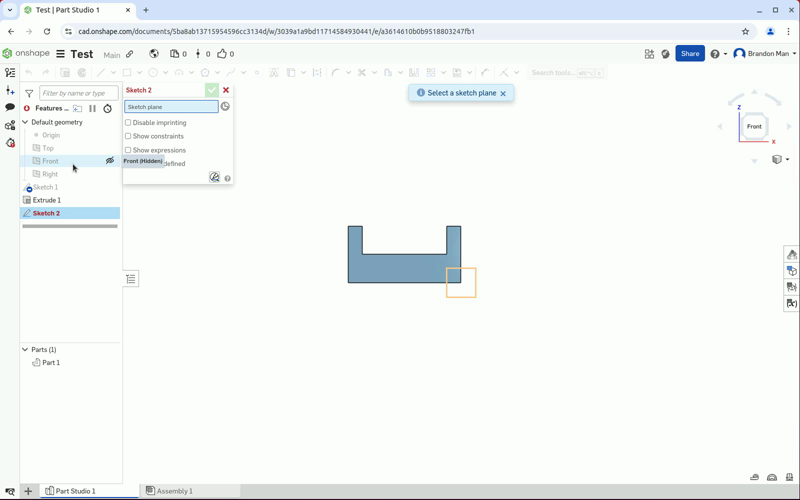
click(73, 163)
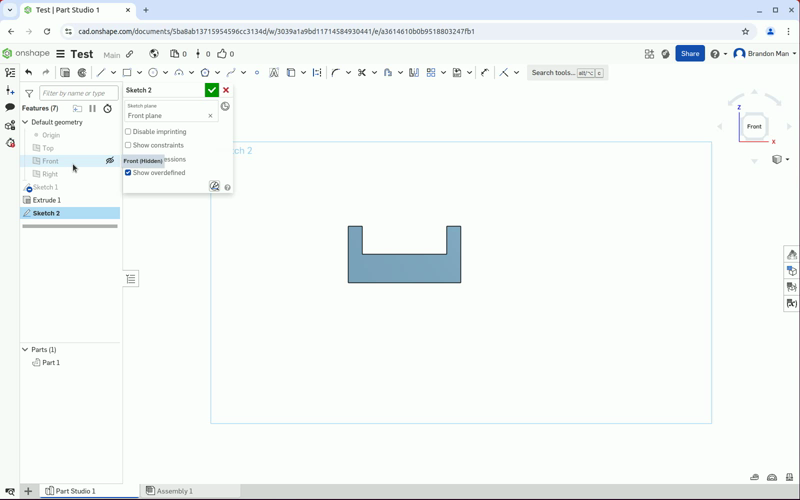
mouse_move(73, 352)
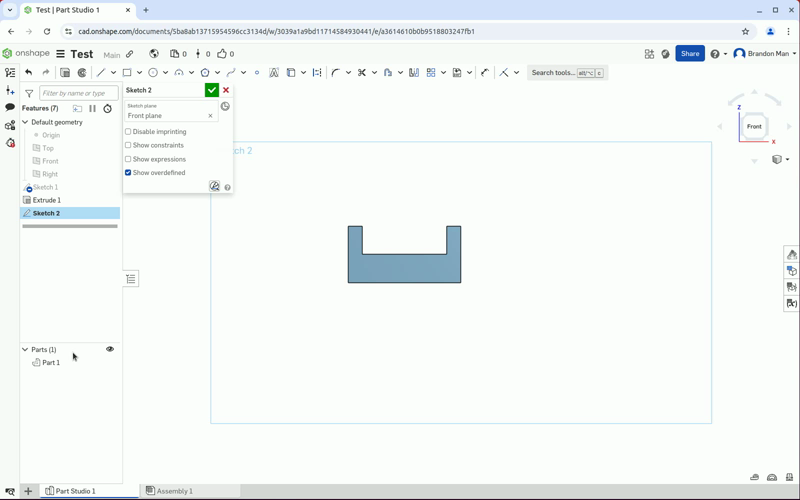
key(y)
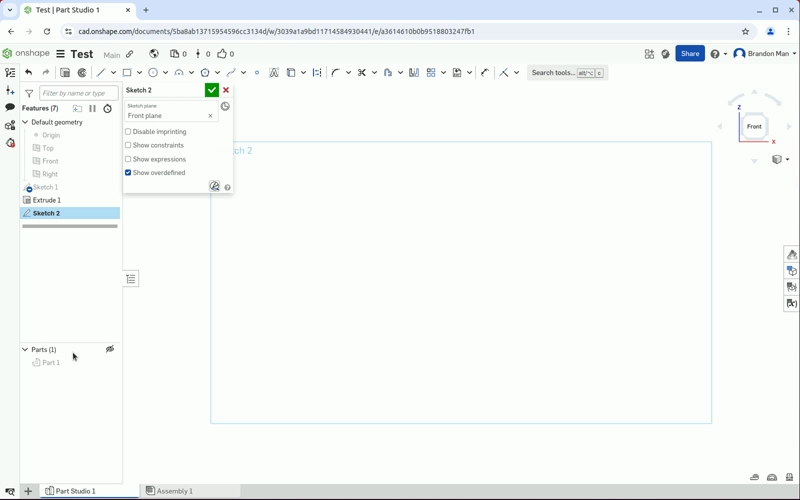
key(l)
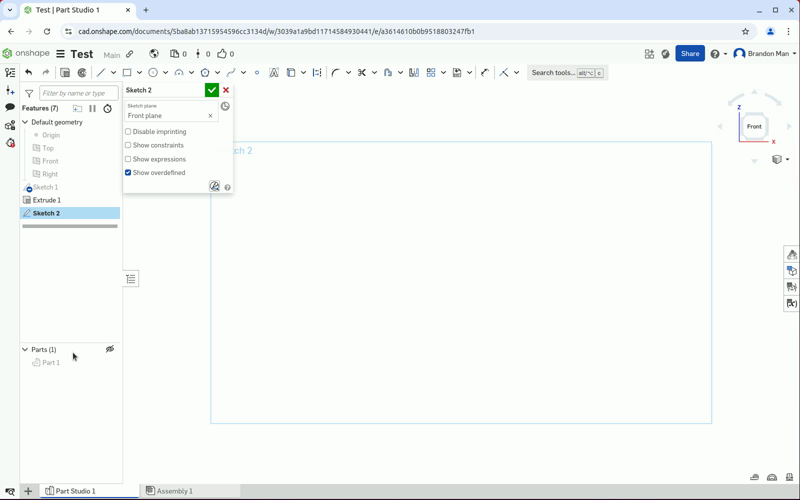
key_down(shift)
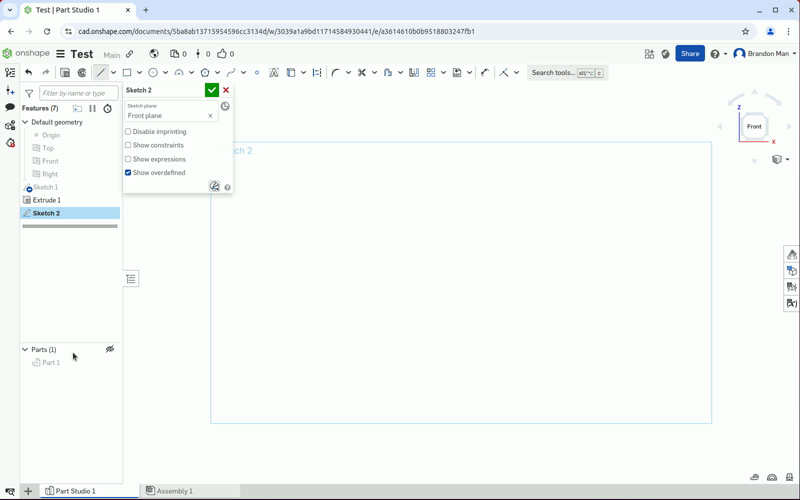
mouse_move(362, 254)
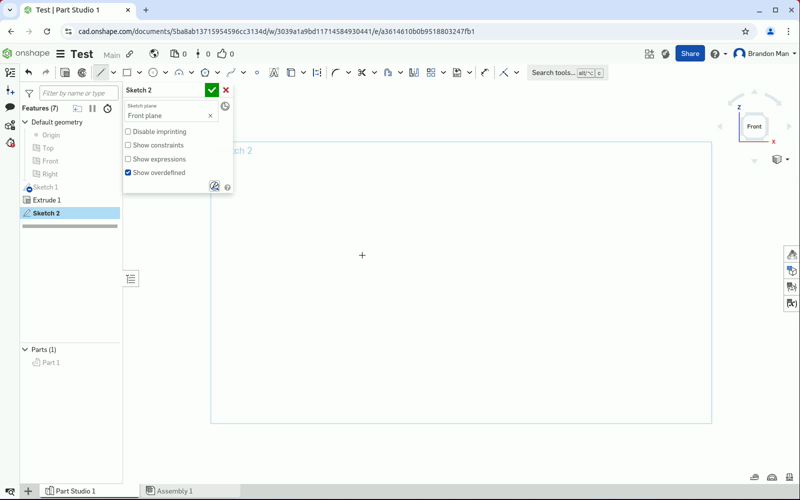
click(362, 254)
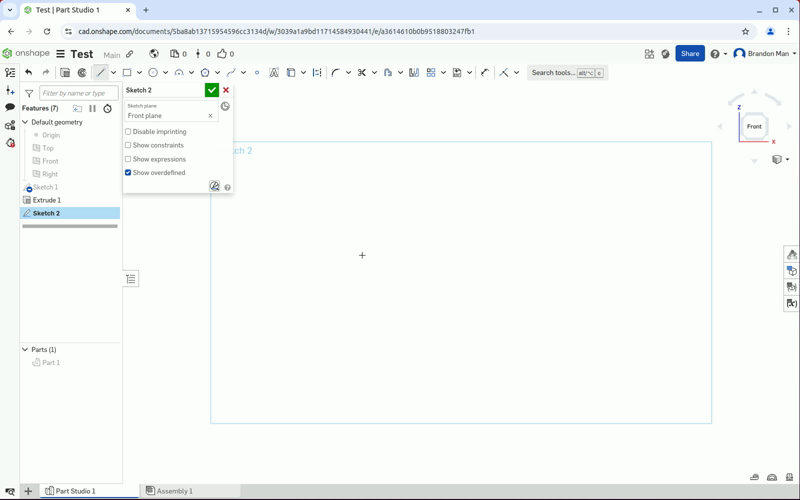
key_up(shift)
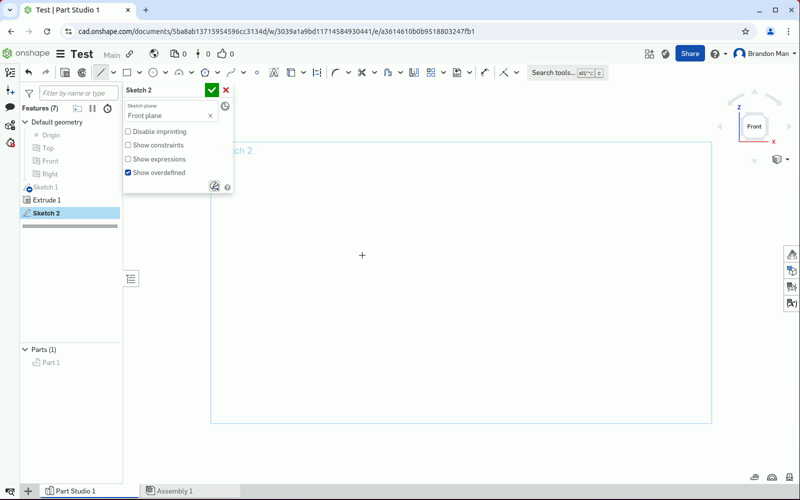
key_down(shift)
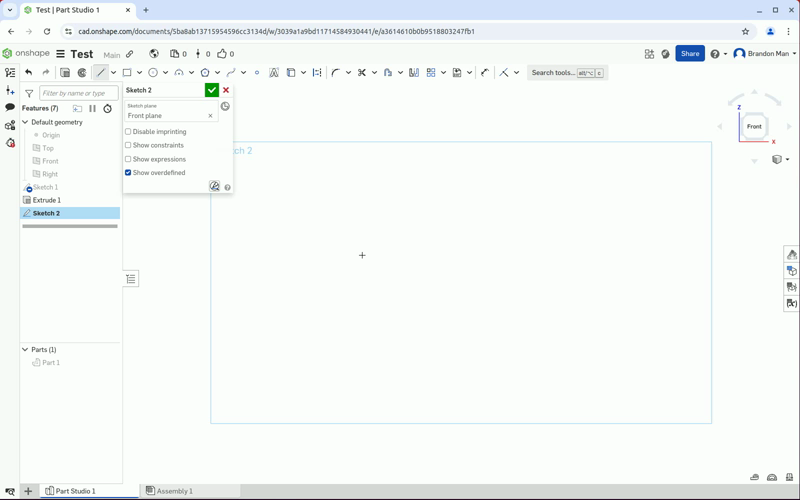
mouse_move(447, 254)
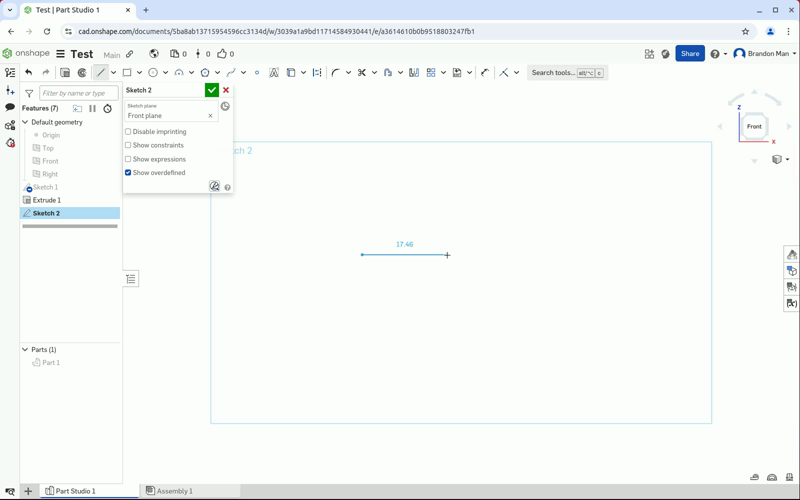
click(447, 254)
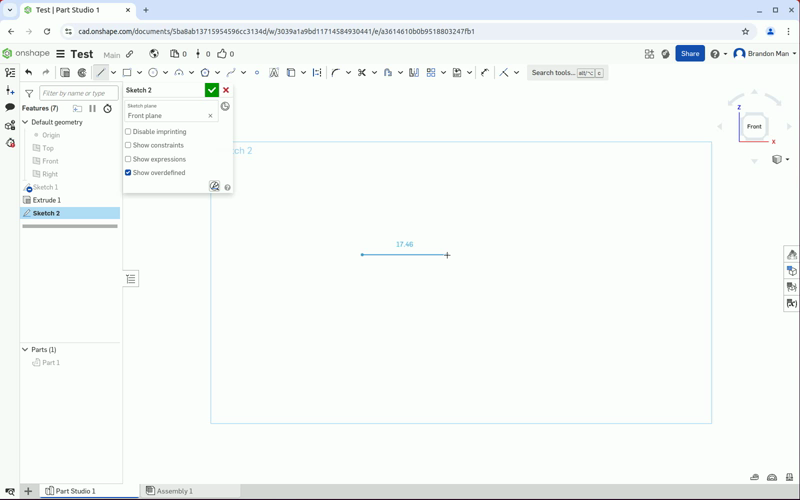
key_up(shift)
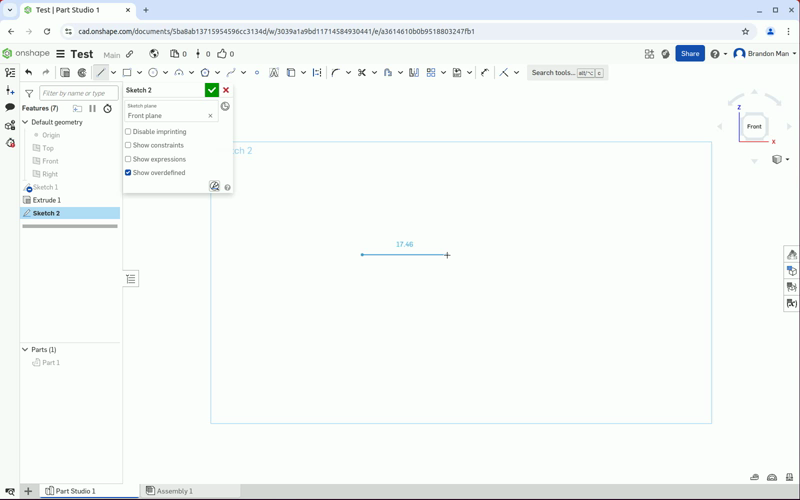
key_down(shift)
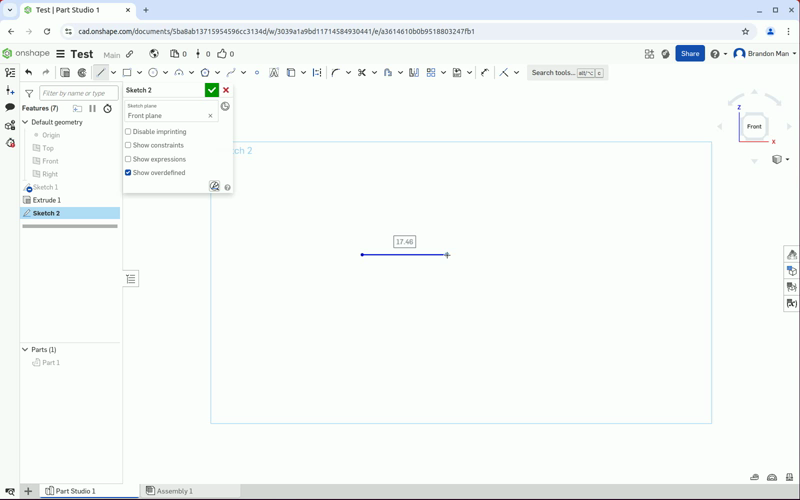
mouse_move(477, 254)
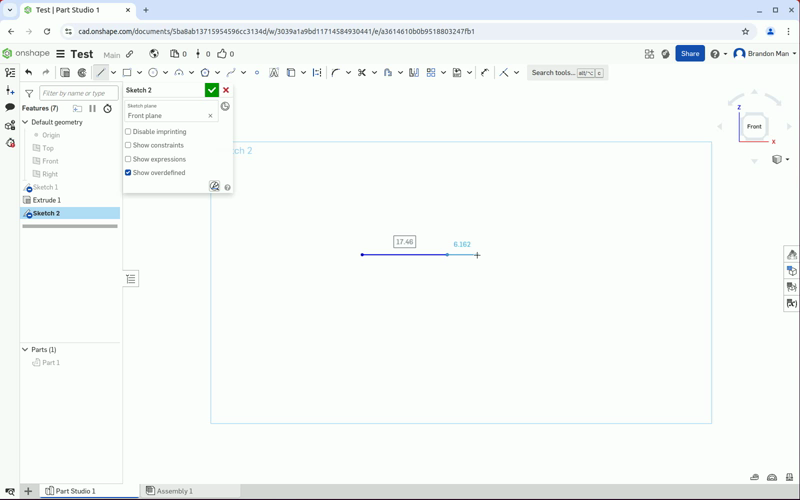
mouse_move(447, 226)
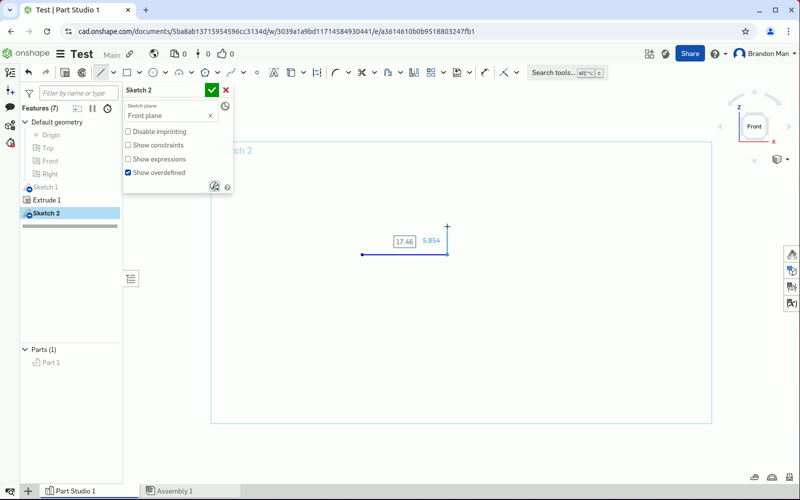
click(447, 226)
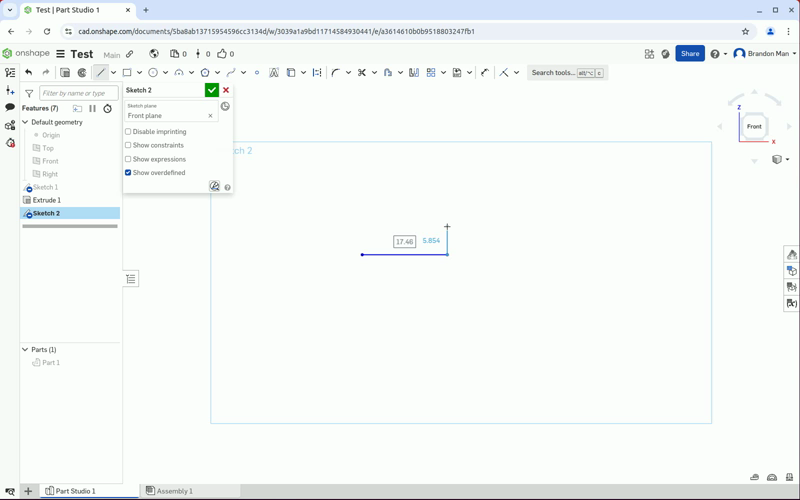
key_up(shift)
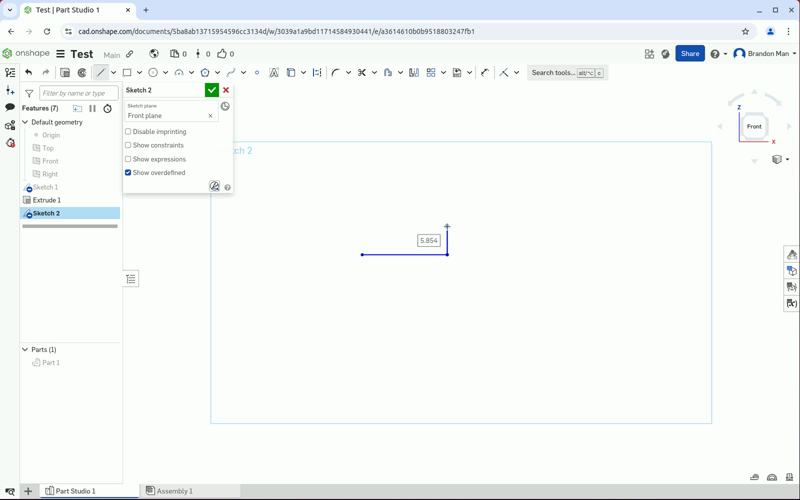
key_down(shift)
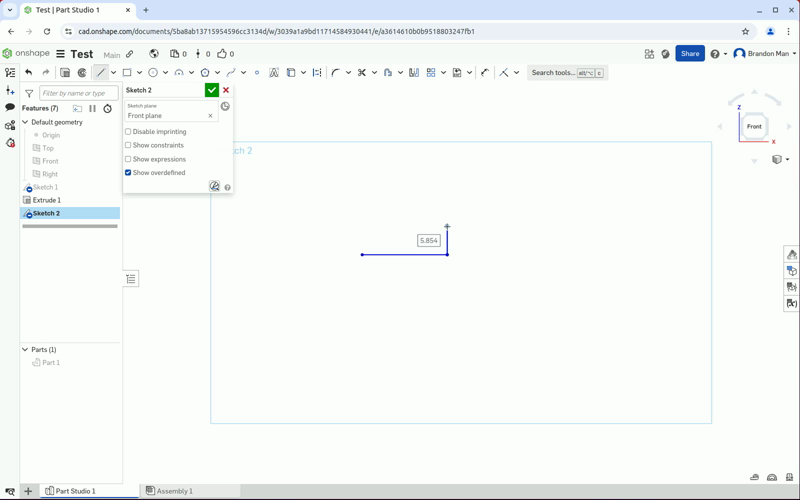
mouse_move(362, 226)
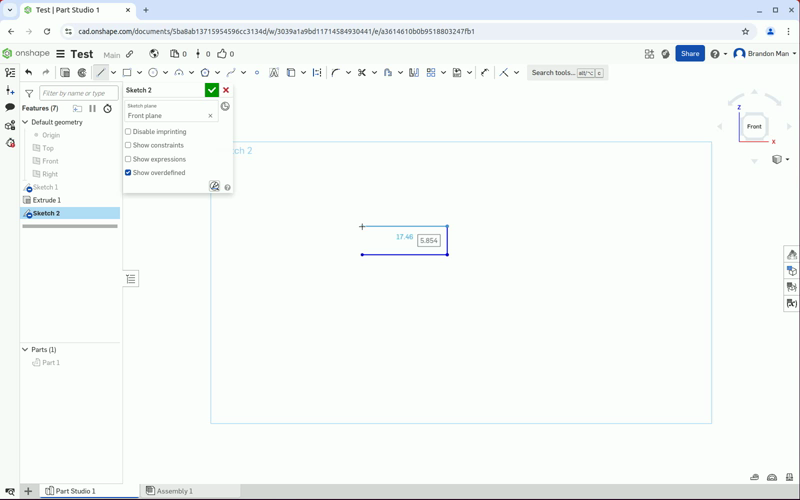
click(362, 226)
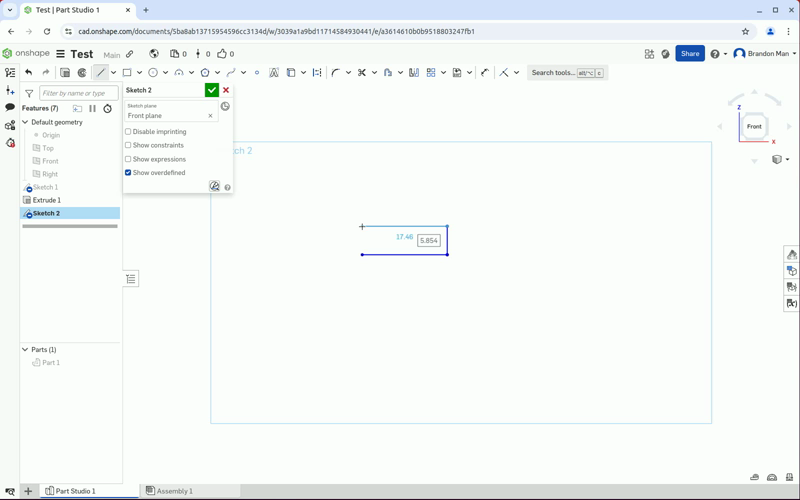
key_up(shift)
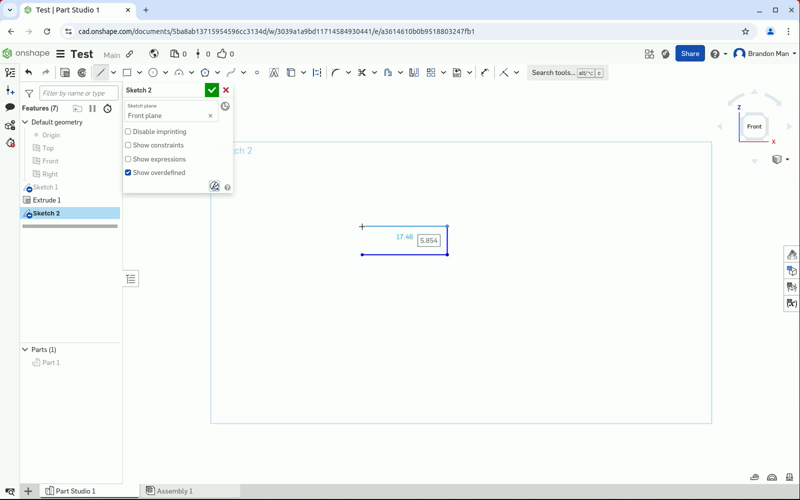
mouse_move(392, 226)
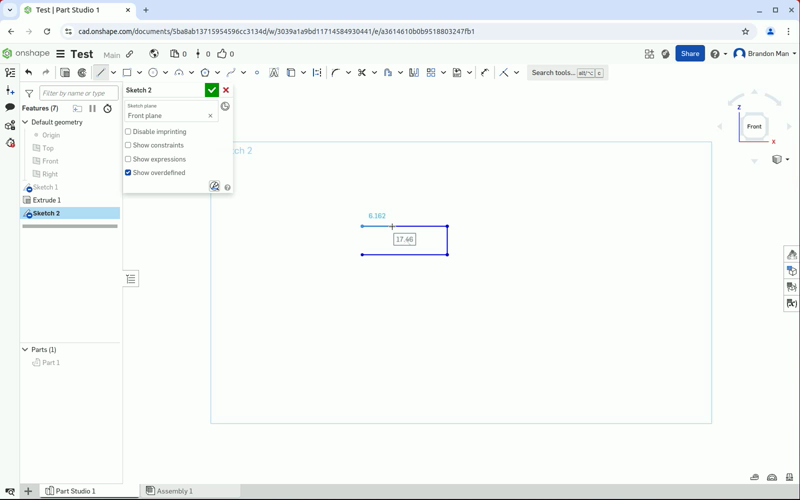
key_down(shift)
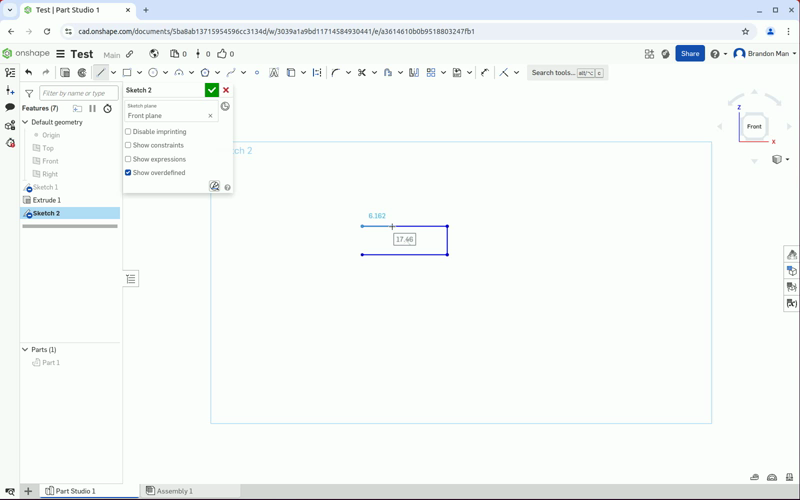
mouse_move(362, 254)
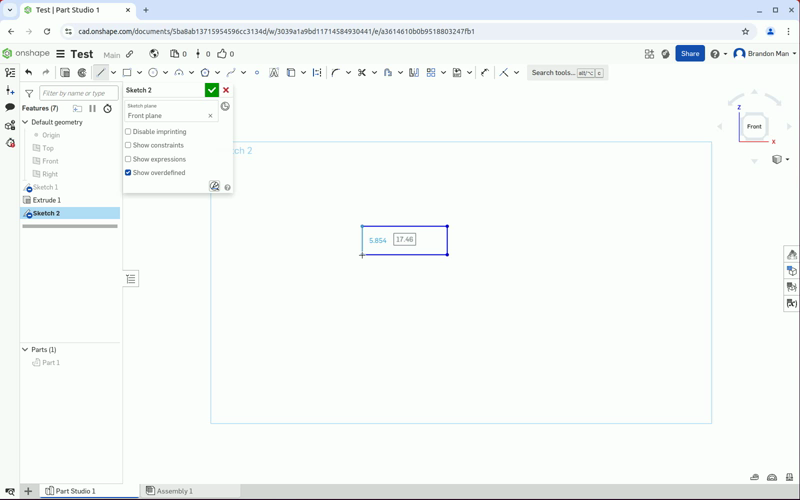
key_up(shift)
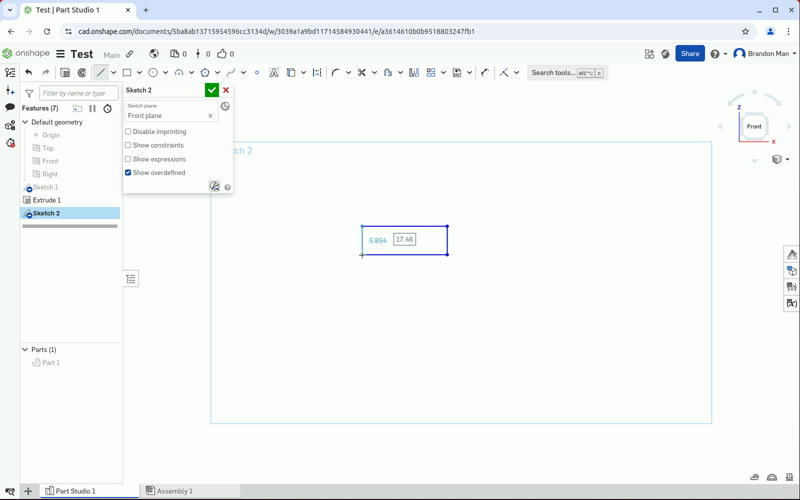
click(362, 254)
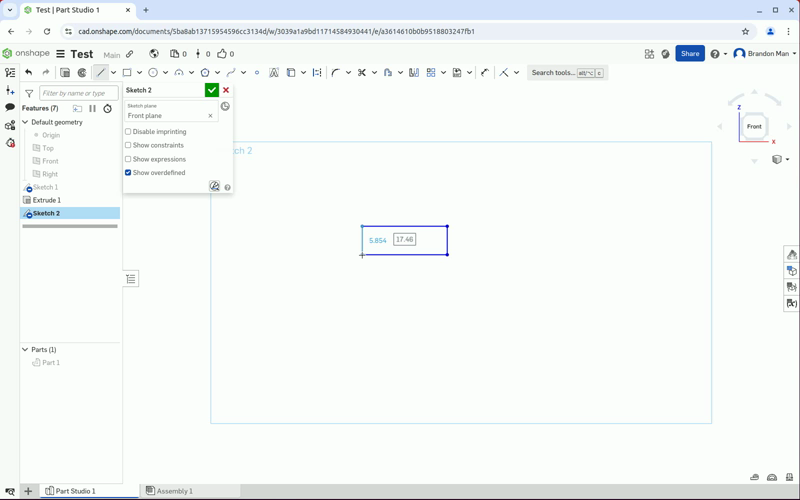
key(esc)
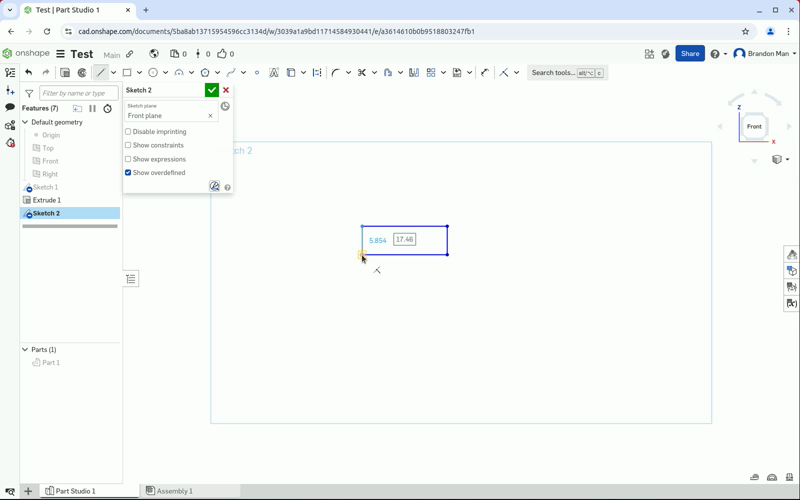
mouse_move(432, 243)
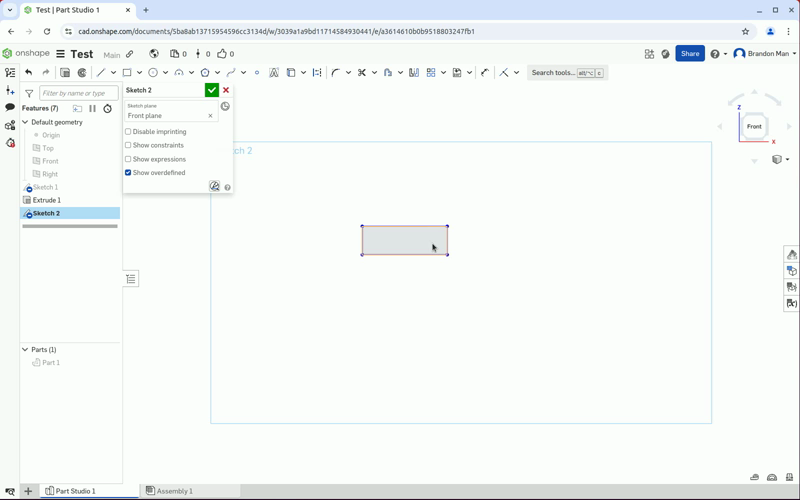
click(432, 243)
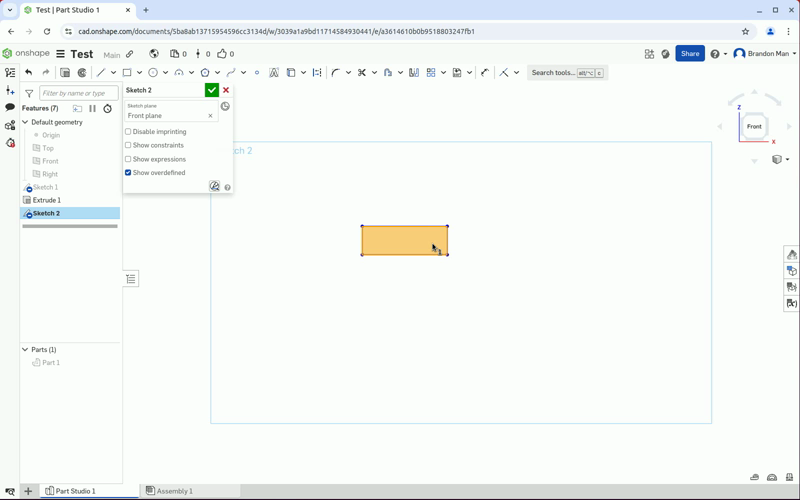
mouse_move(73, 352)
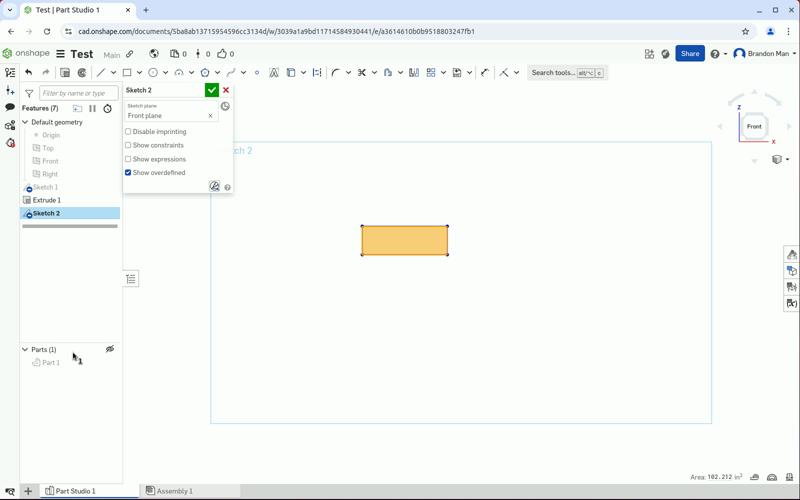
key(shift+y)
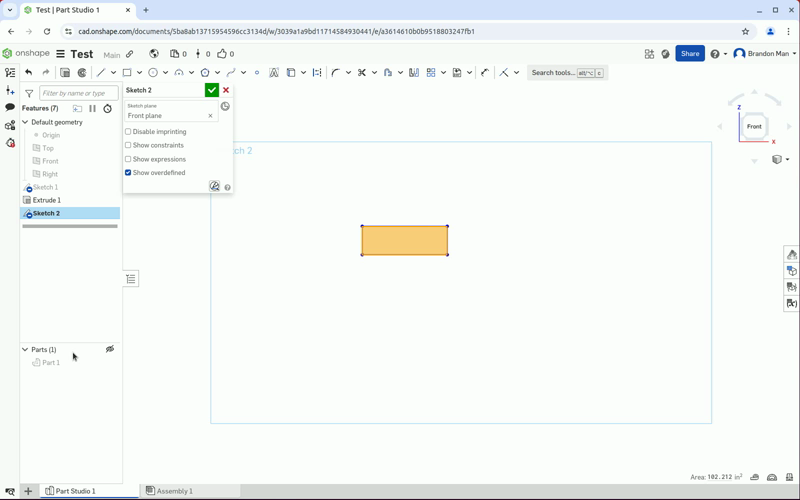
key(shift+e)
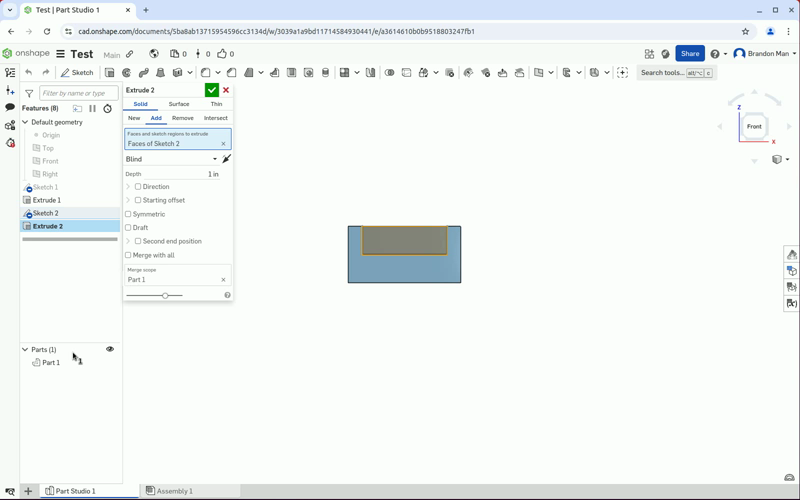
mouse_move(143, 106)
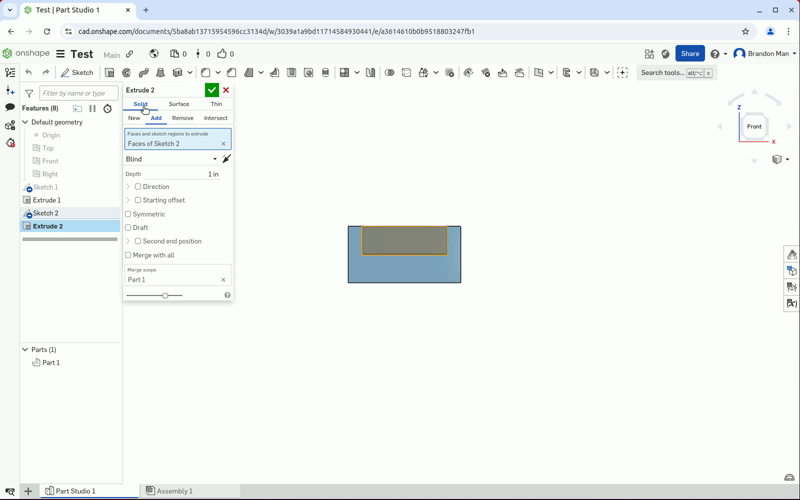
click(143, 106)
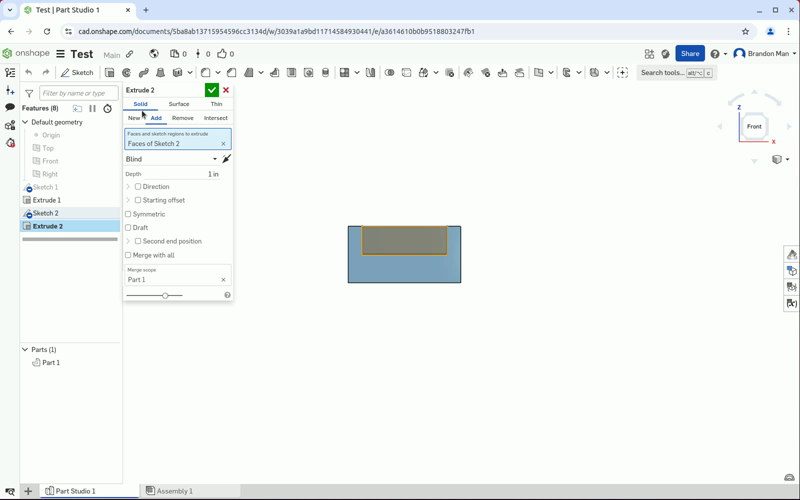
mouse_move(137, 120)
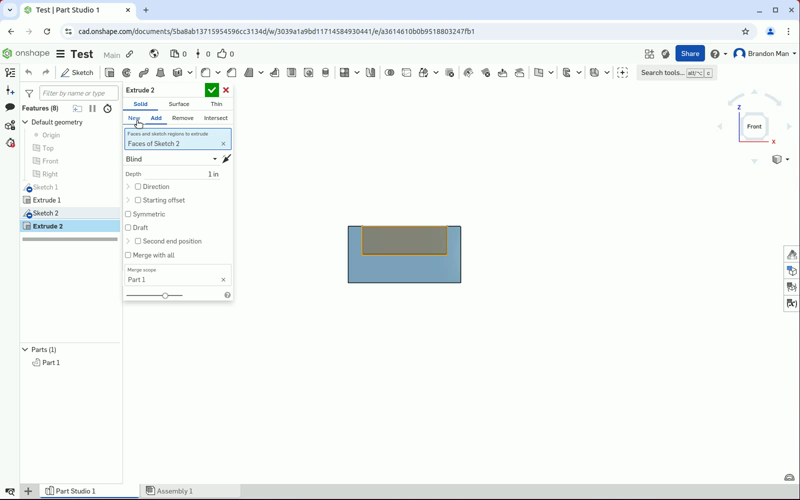
click(137, 120)
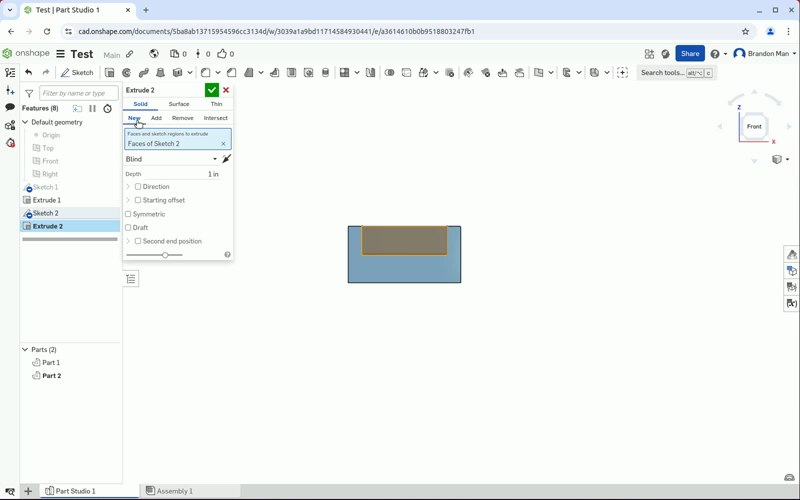
key(tab, 4)
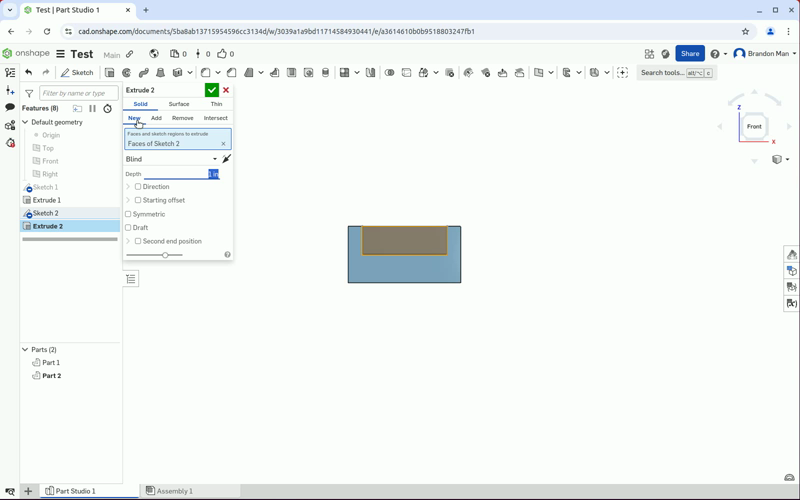
text(2.889)
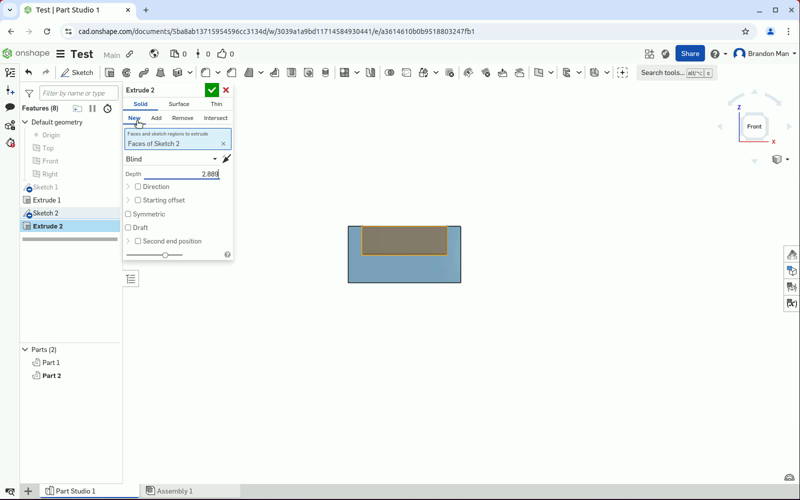
key(enter)
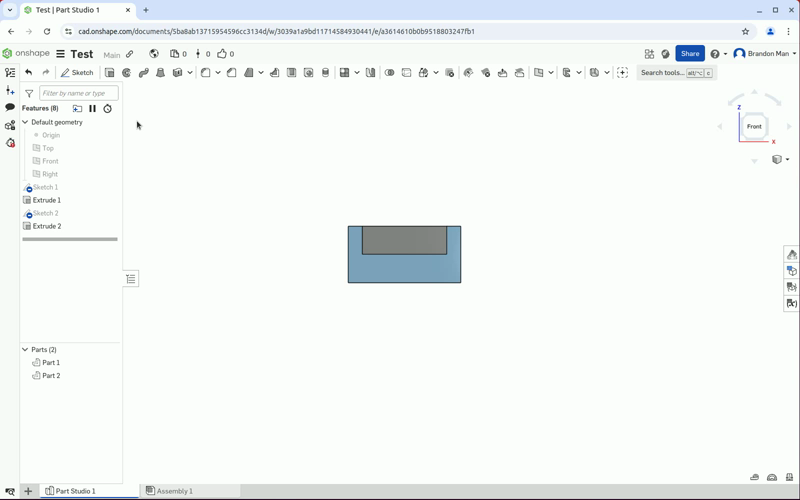
key(shift+h)
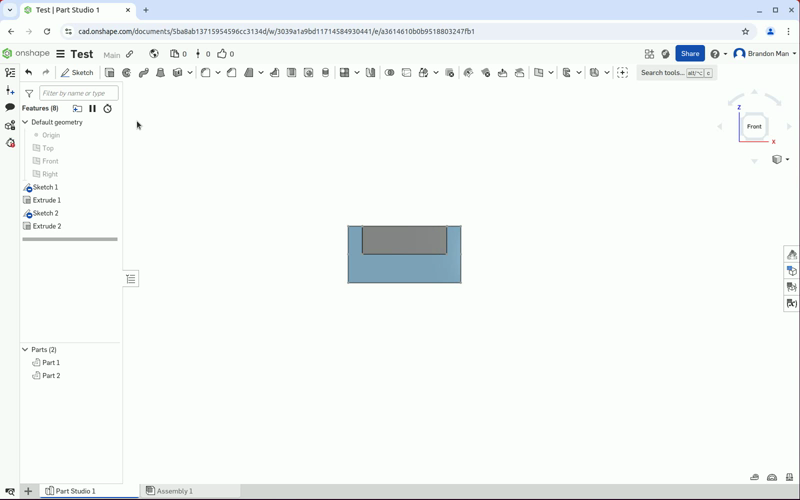
key(shift+h)
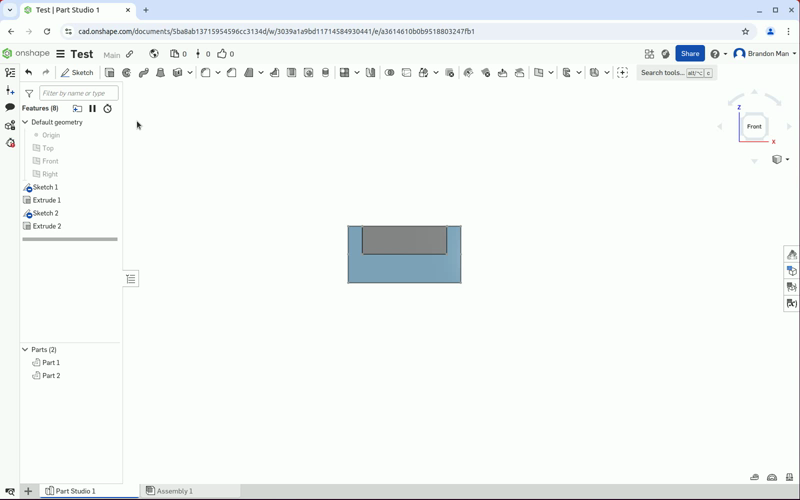
key(shift+7)
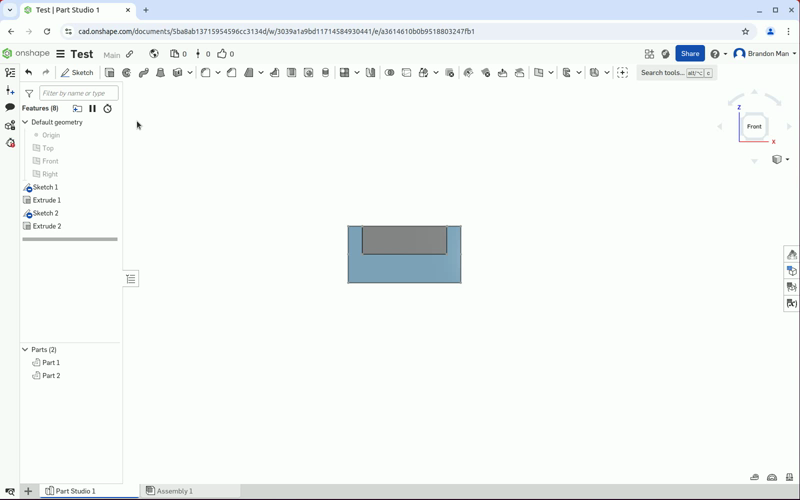
key(left, 2)
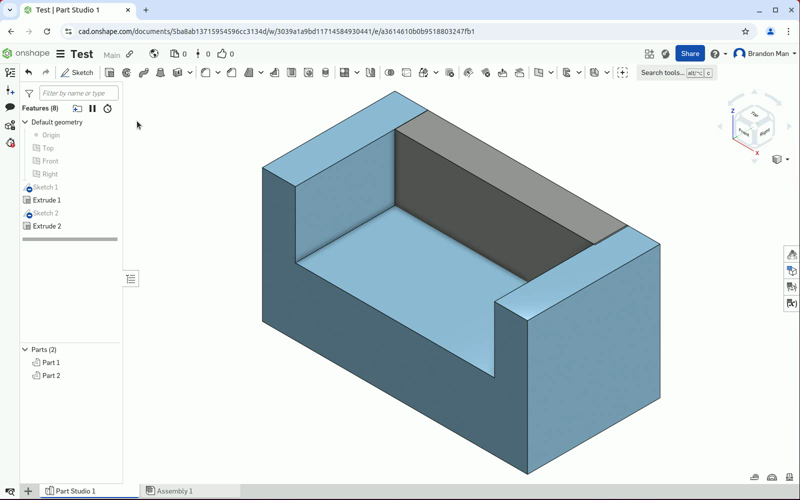
key(down, 2)
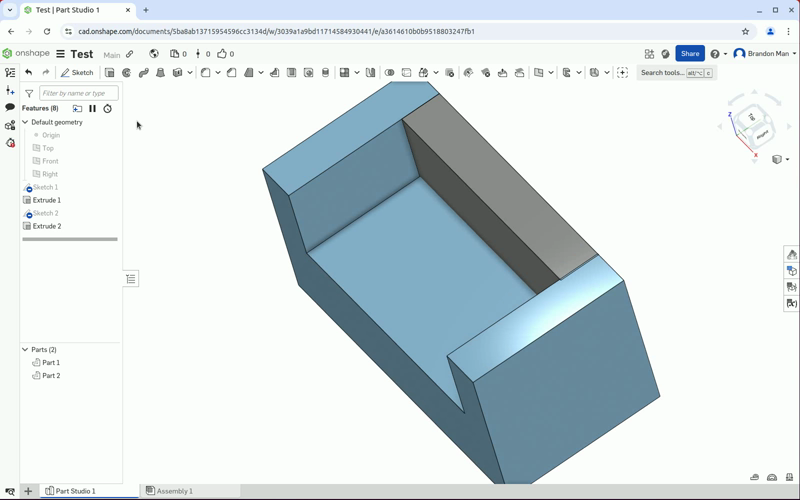
key(up, 2)
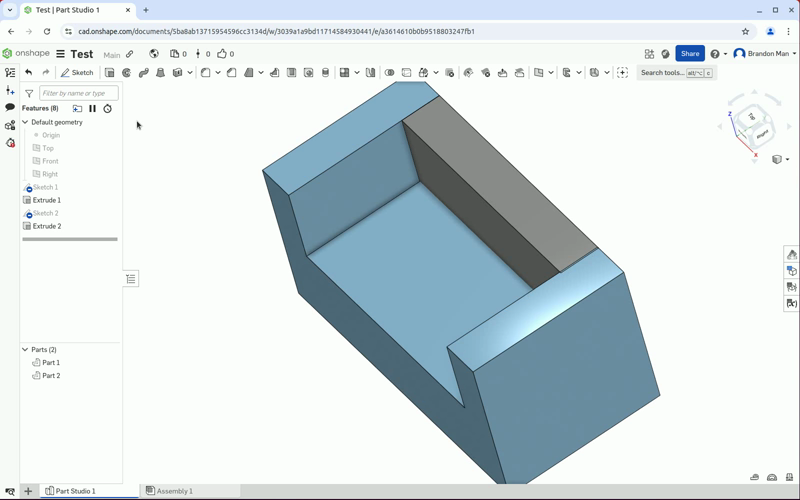
key(right, 2)
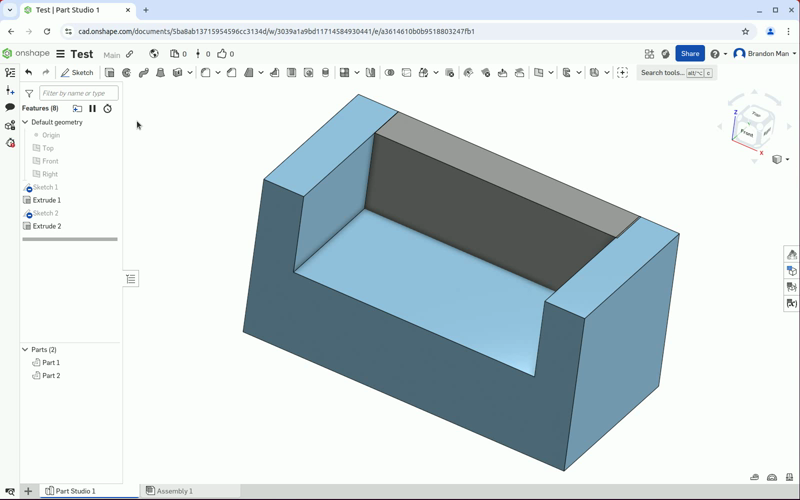
mouse_move(73, 189)
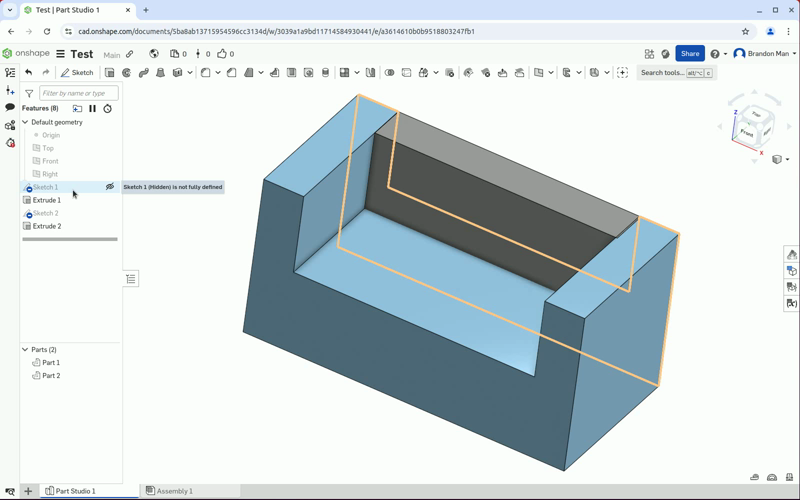
click(73, 189)